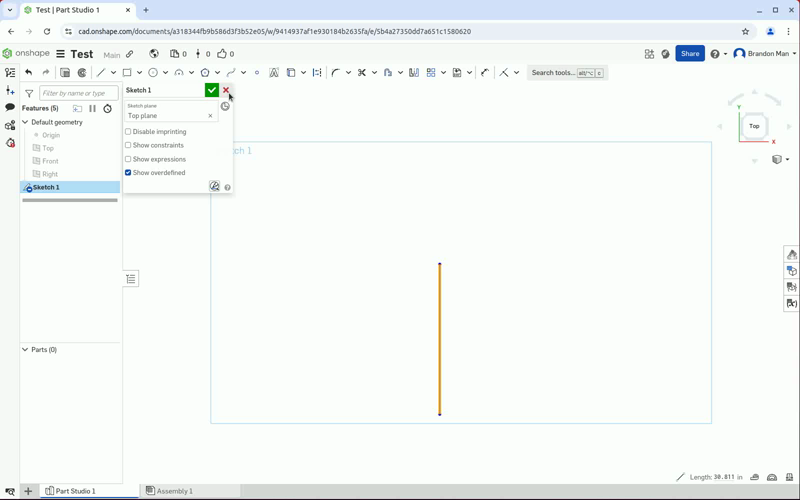
key(shift+h)
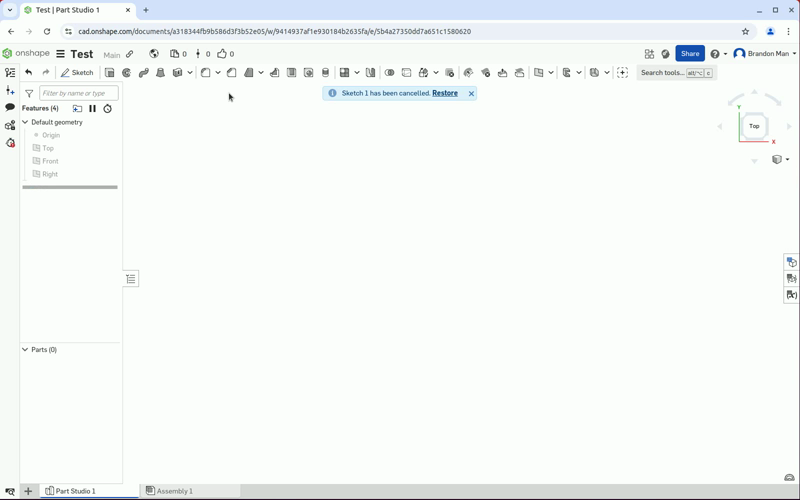
mouse_move(73, 352)
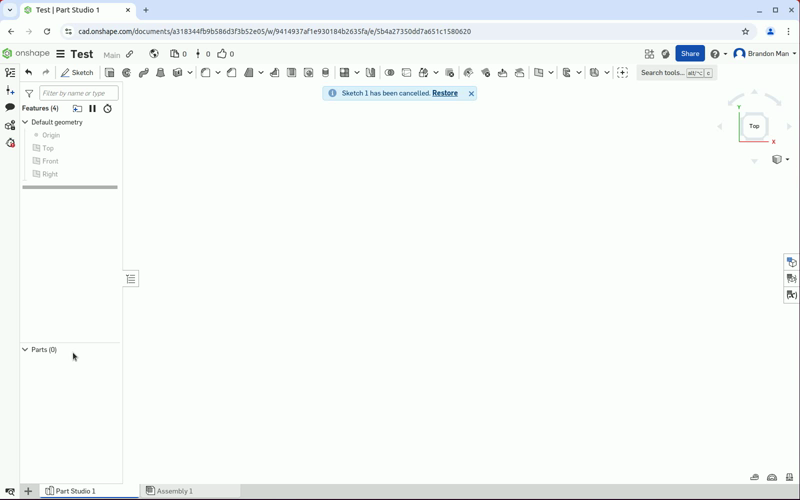
key(y)
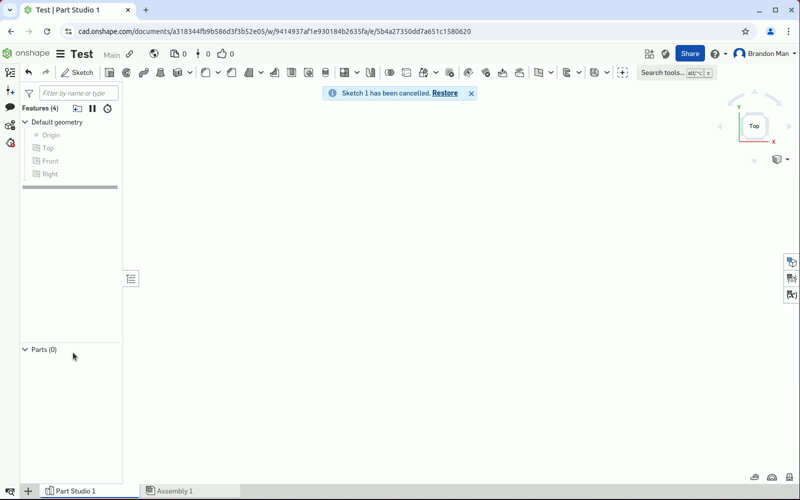
key(shift+p)
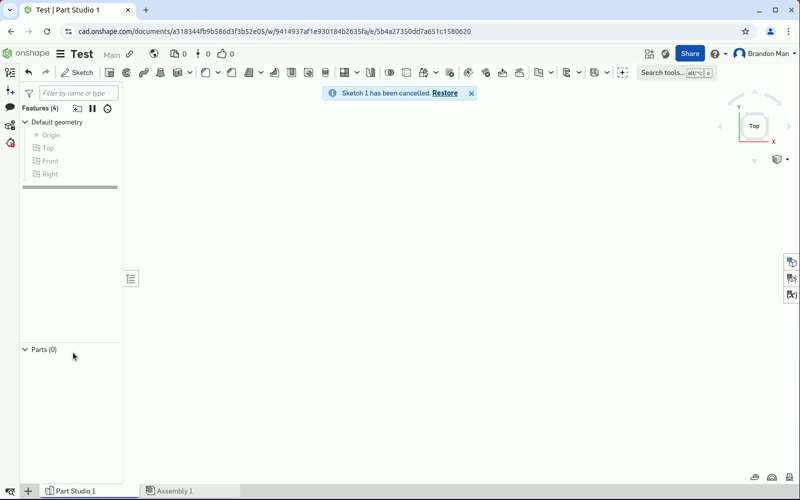
key(space)
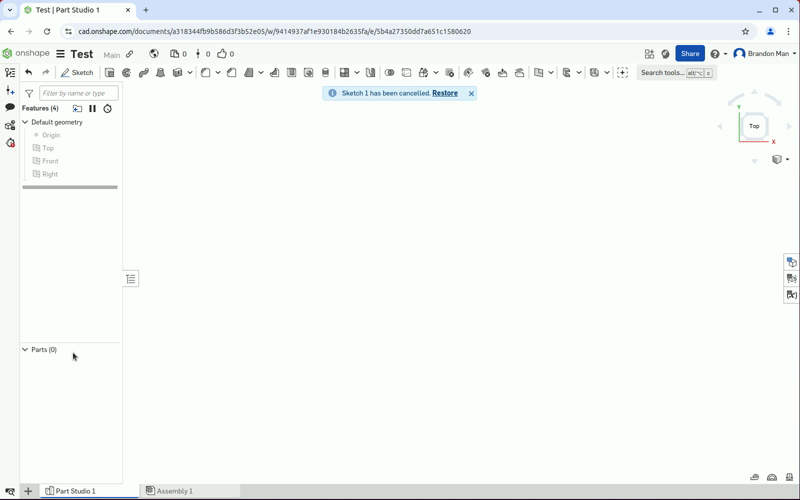
key_down(shift)
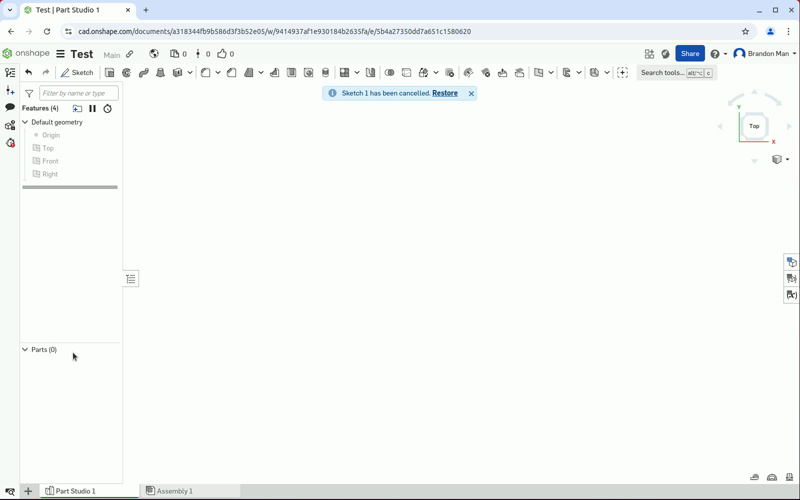
key(up)
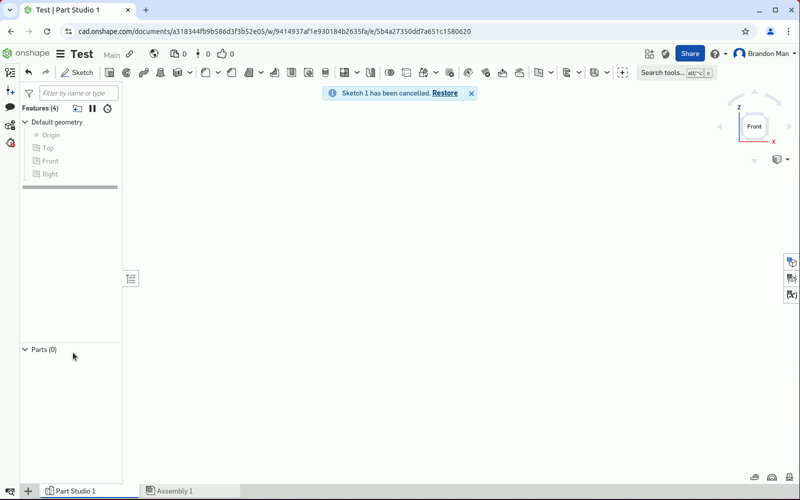
key_up(shift)
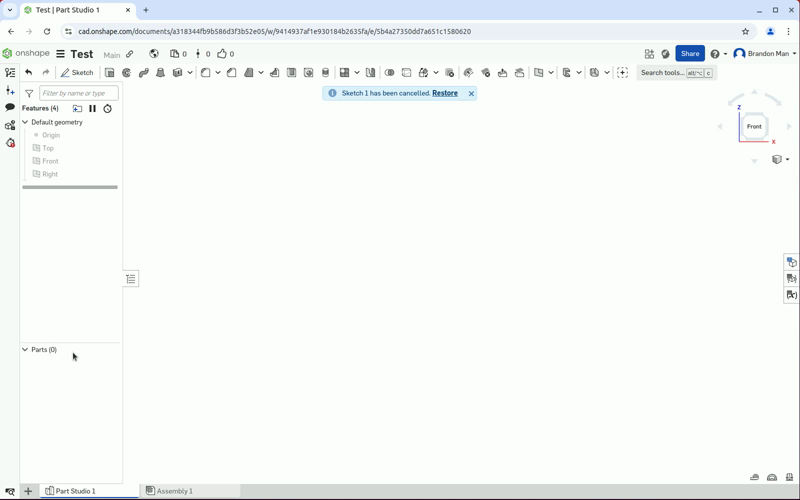
mouse_move(73, 352)
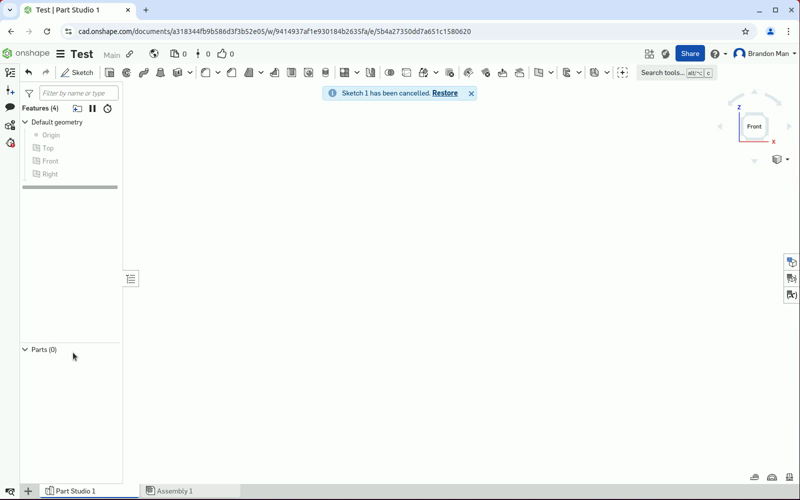
key(shift+y)
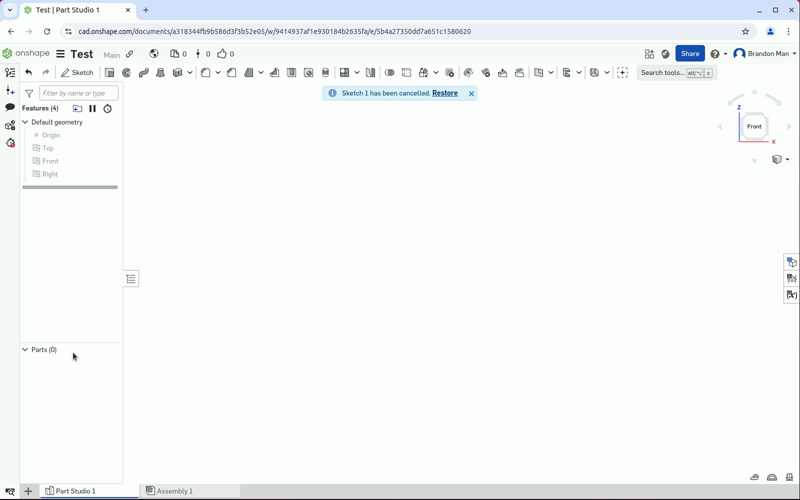
key(shift+s)
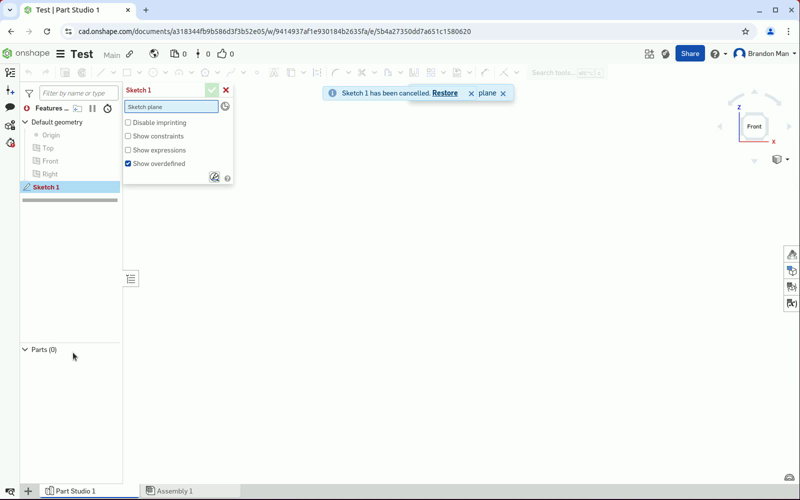
mouse_move(73, 163)
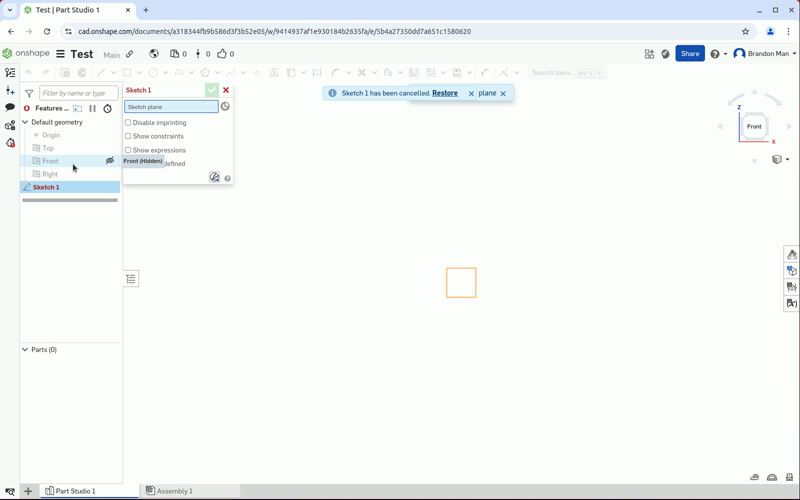
click(73, 163)
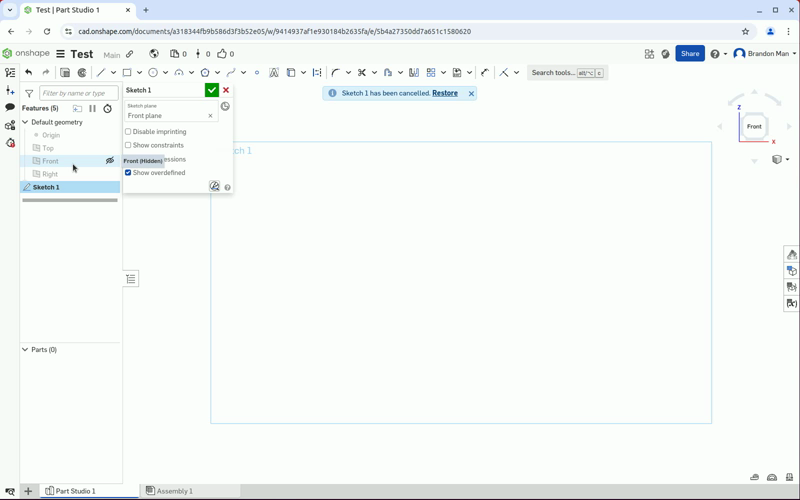
mouse_move(73, 352)
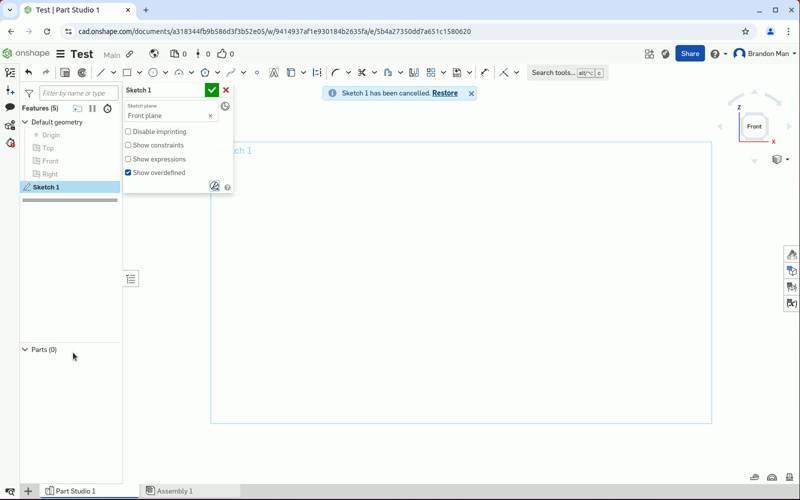
key(y)
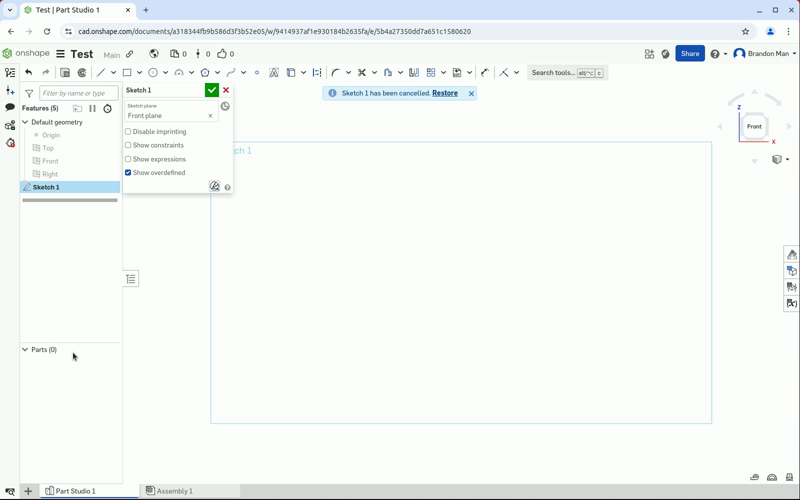
key(l)
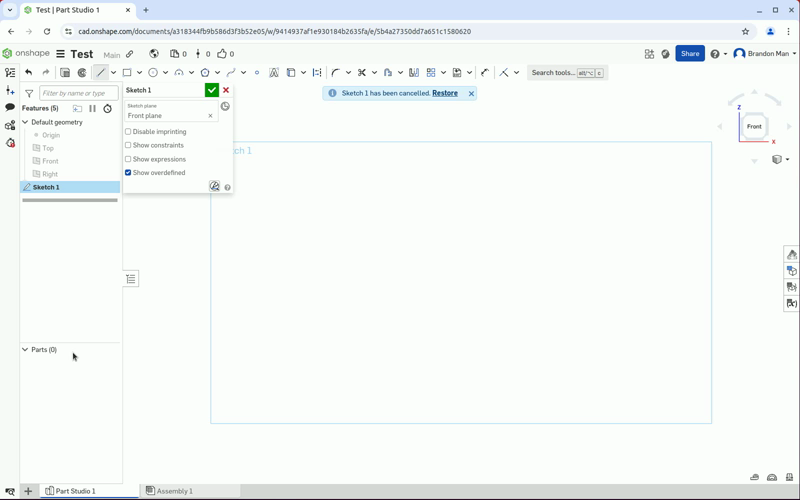
key_down(shift)
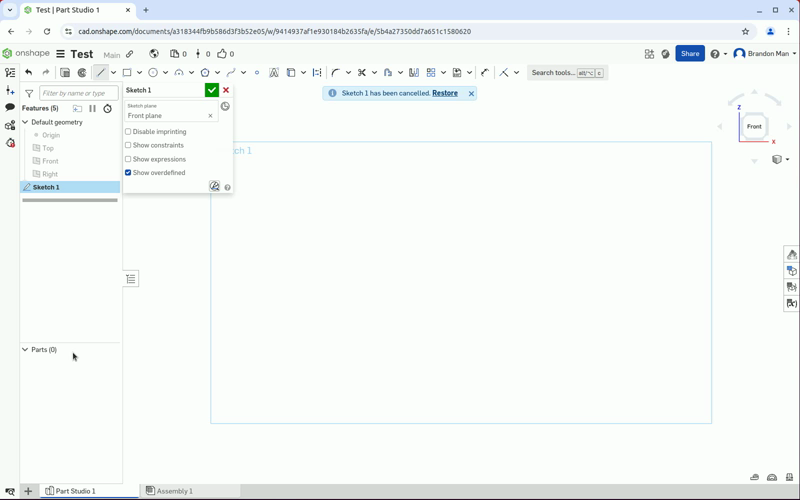
mouse_move(460, 282)
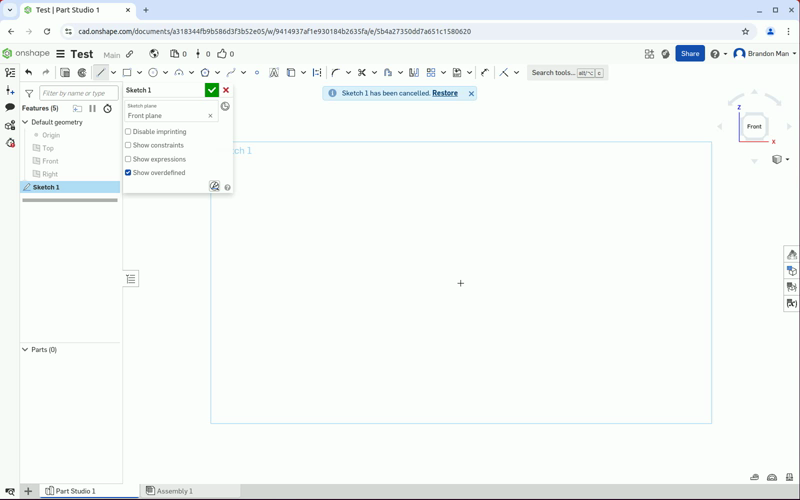
click(460, 282)
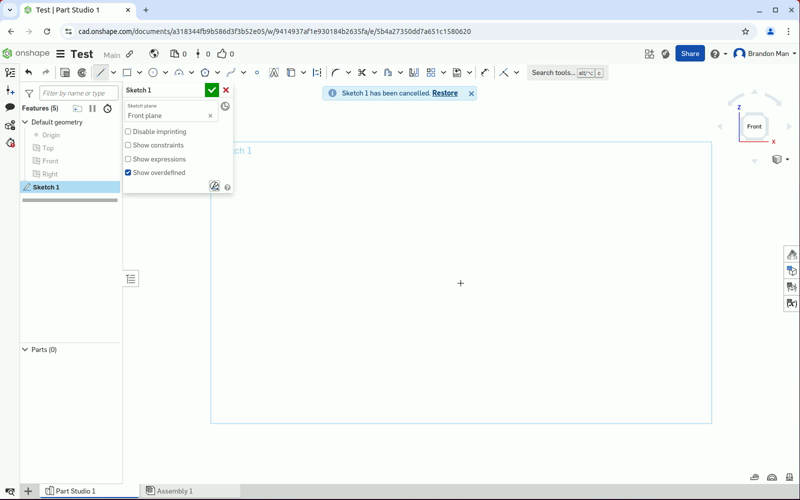
key_up(shift)
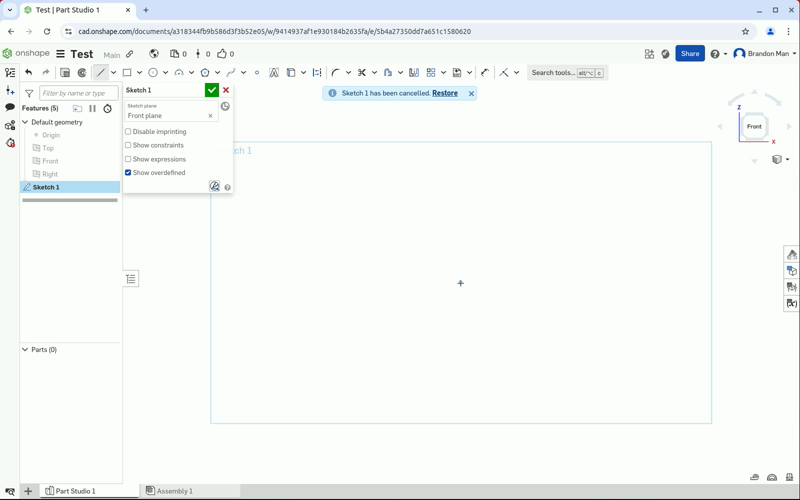
key_down(shift)
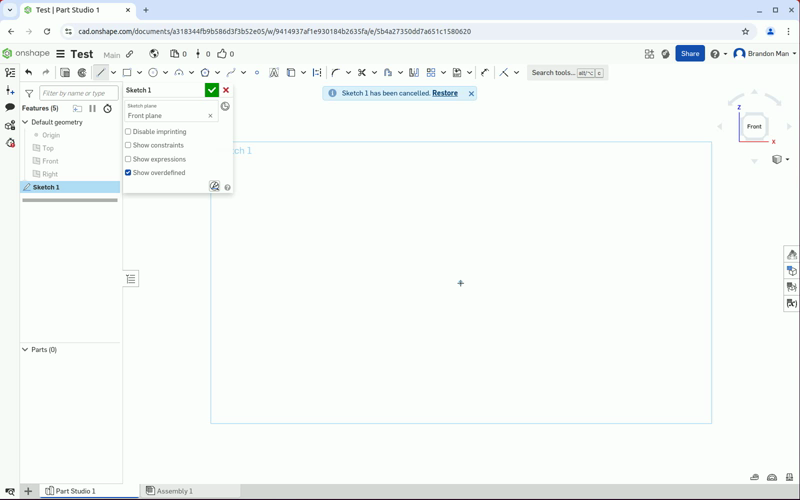
mouse_move(573, 282)
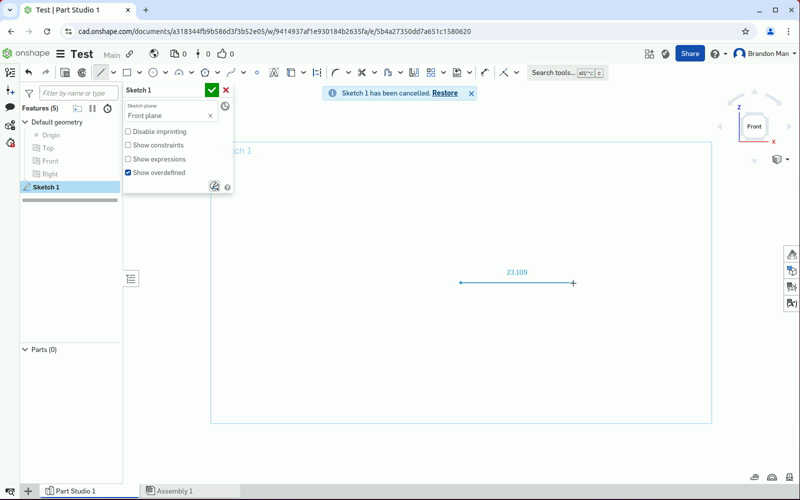
click(573, 282)
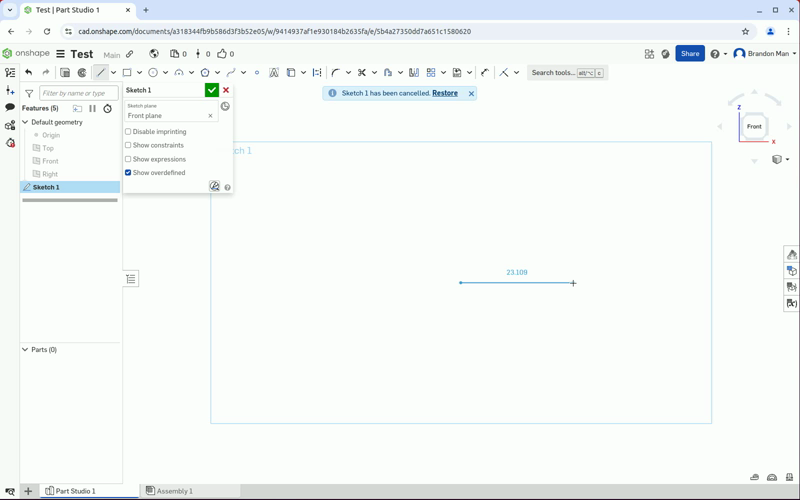
key_up(shift)
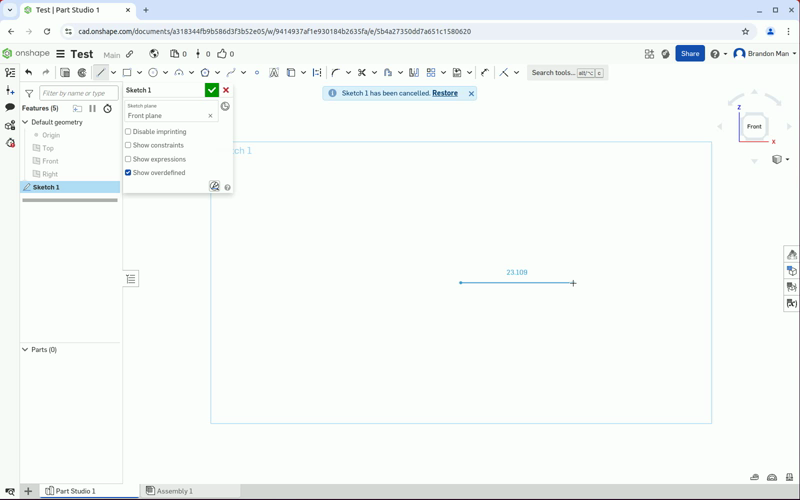
key_down(shift)
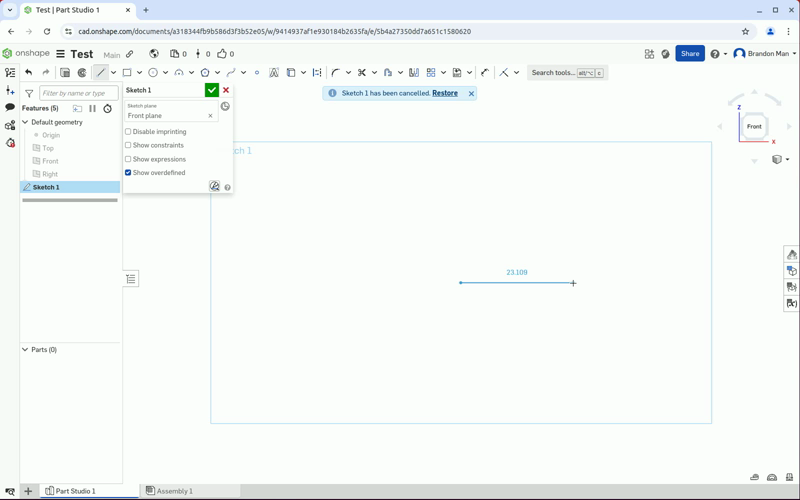
mouse_move(573, 195)
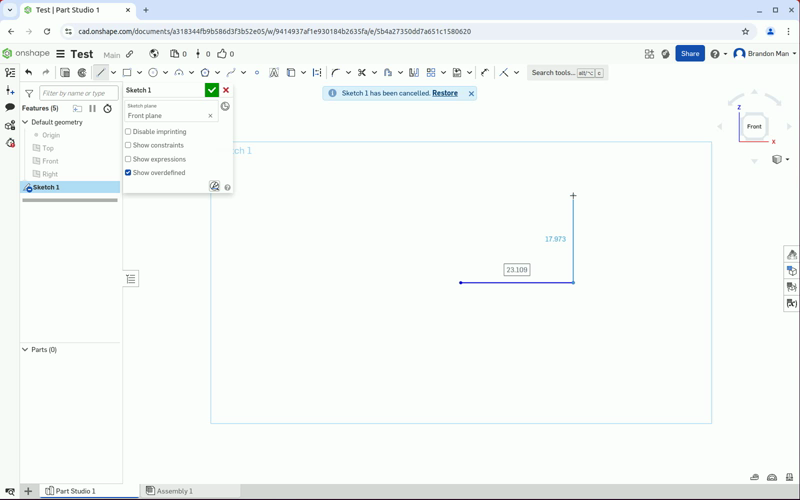
click(573, 195)
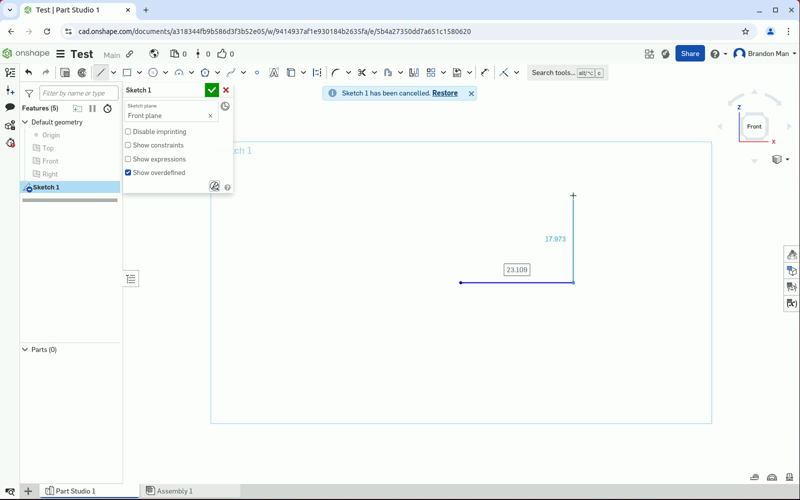
key_up(shift)
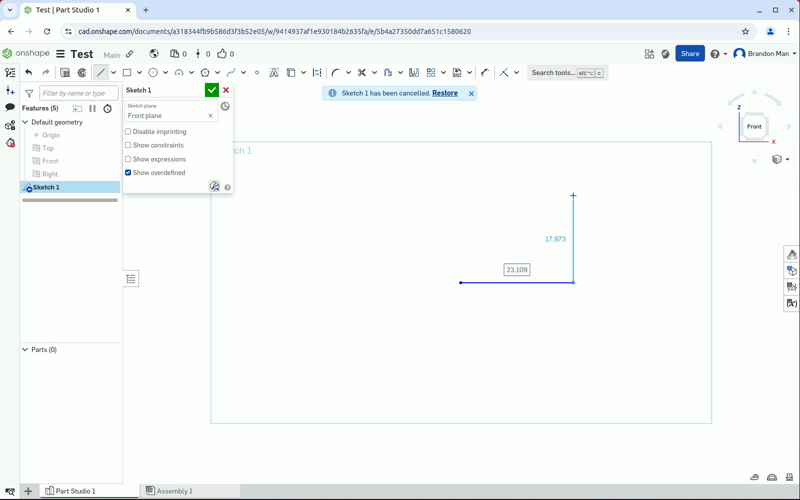
key_down(shift)
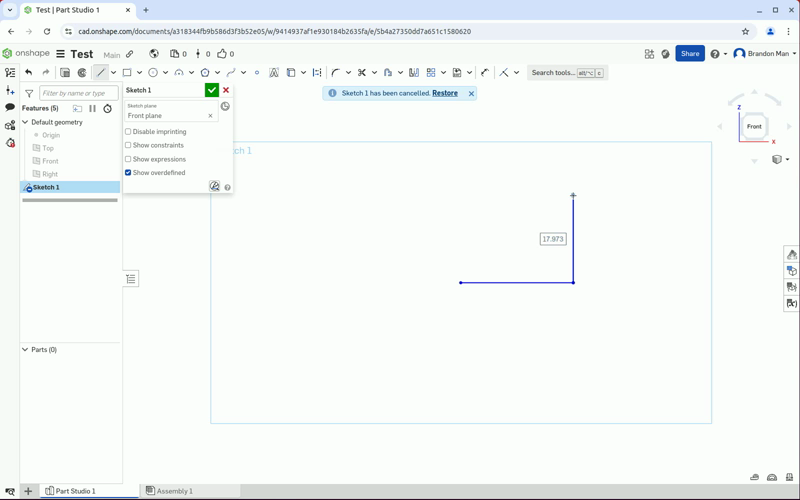
mouse_move(460, 195)
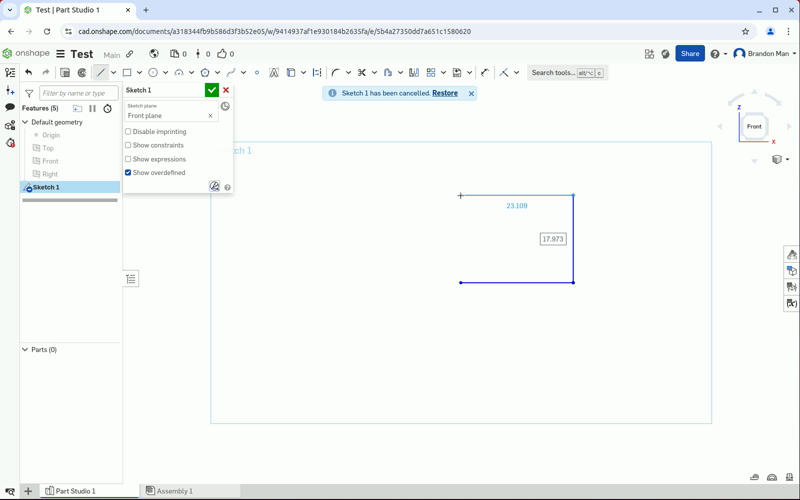
click(460, 195)
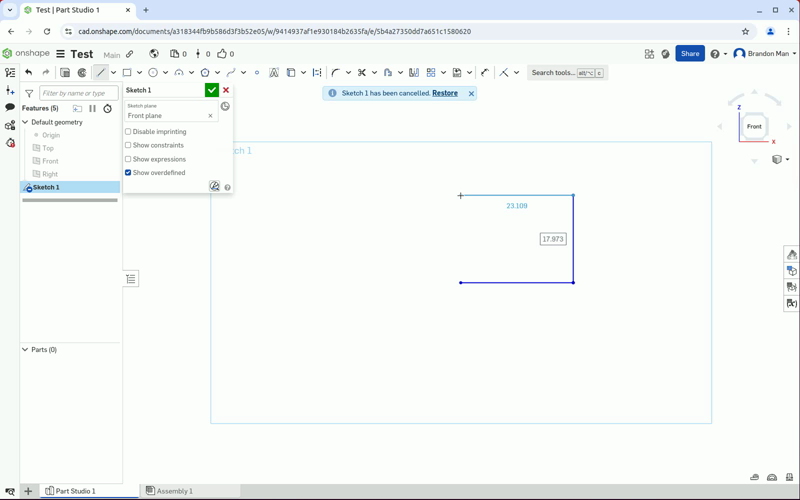
key_up(shift)
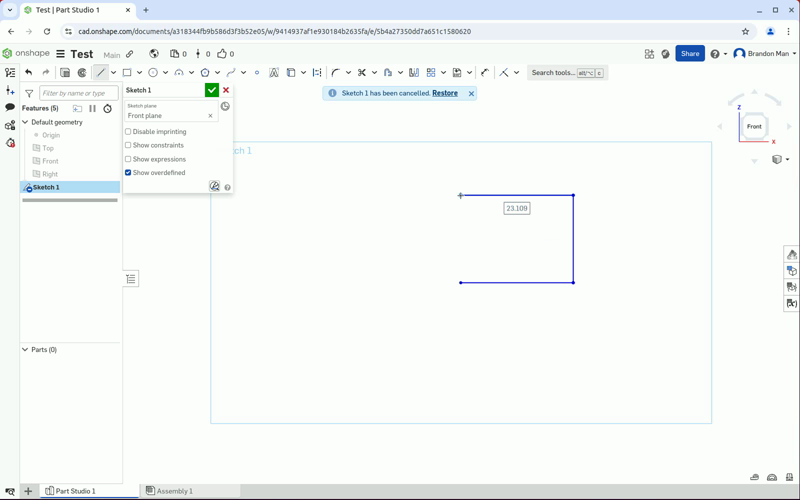
key_down(shift)
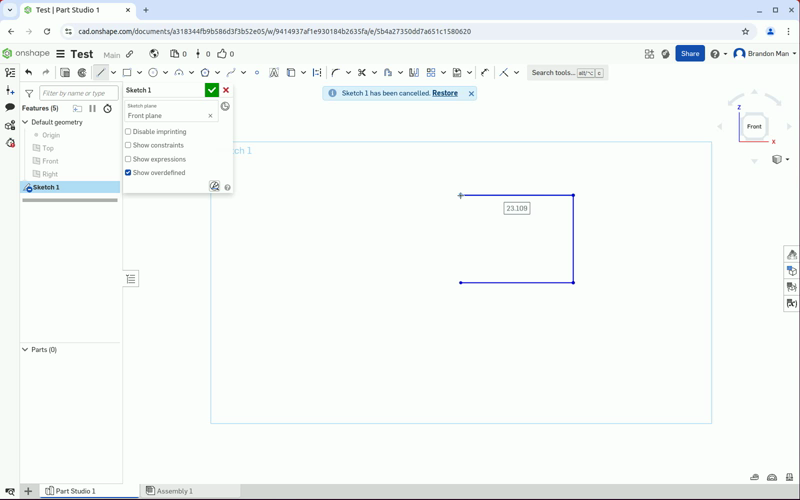
mouse_move(460, 282)
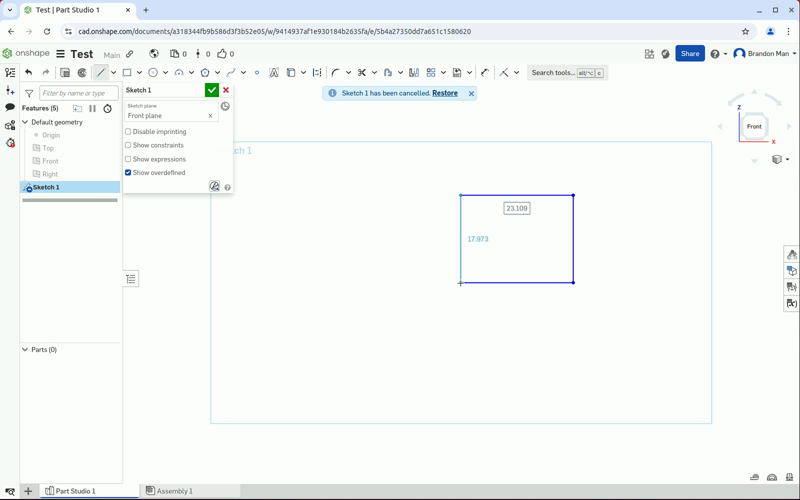
key_up(shift)
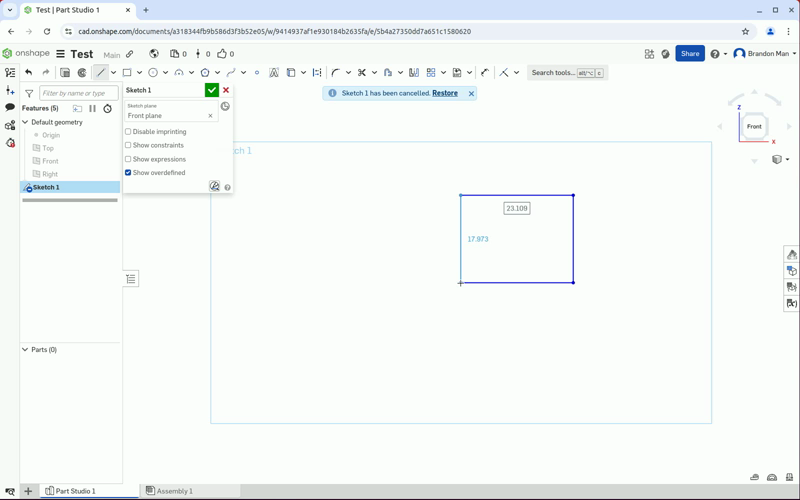
click(460, 282)
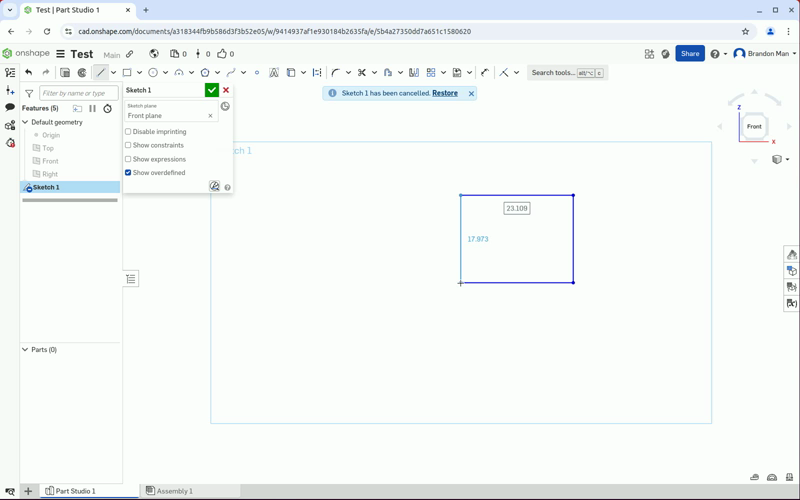
key(esc)
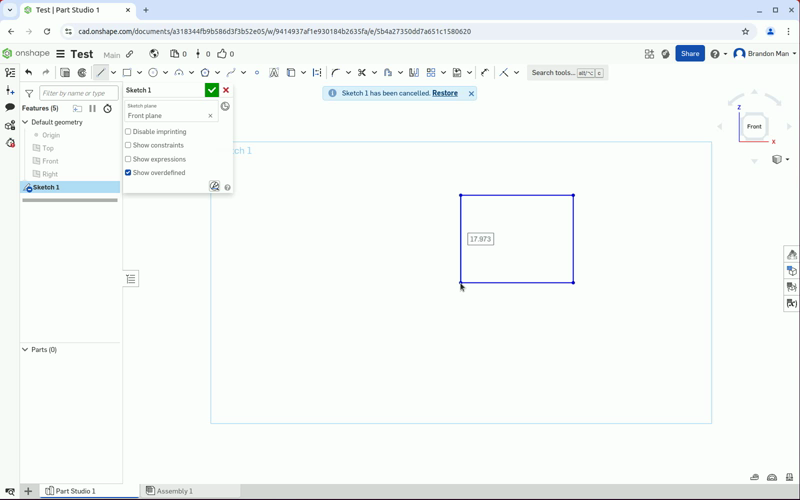
mouse_move(469, 227)
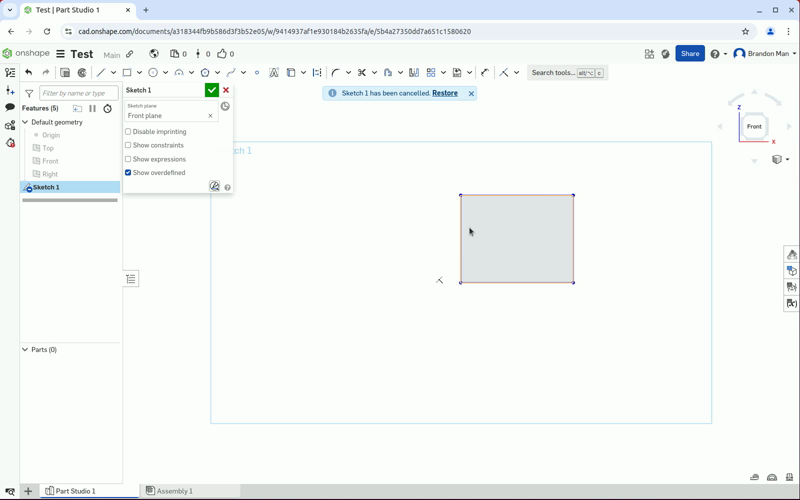
click(469, 227)
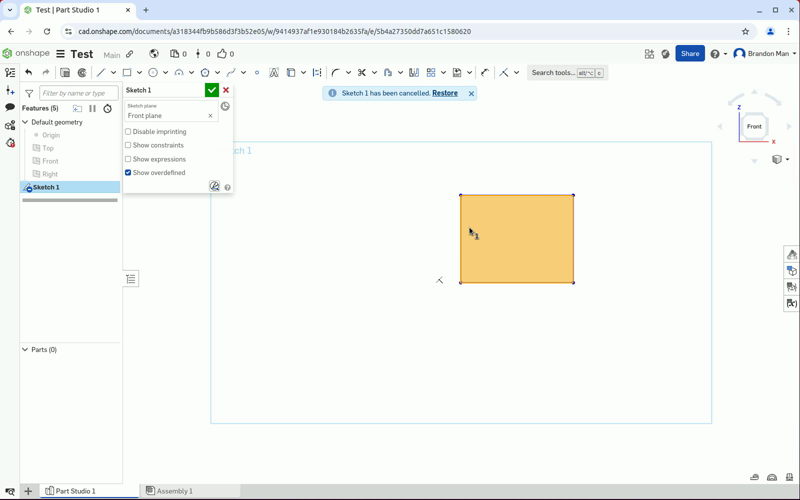
mouse_move(73, 352)
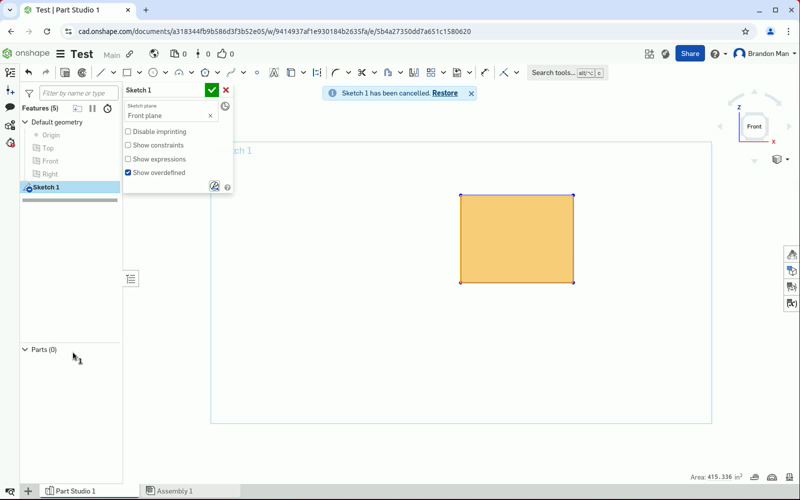
key(shift+y)
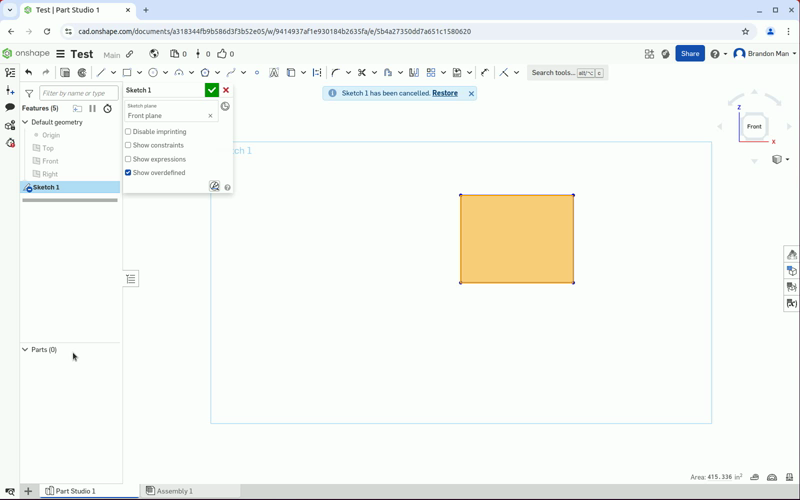
key(shift+e)
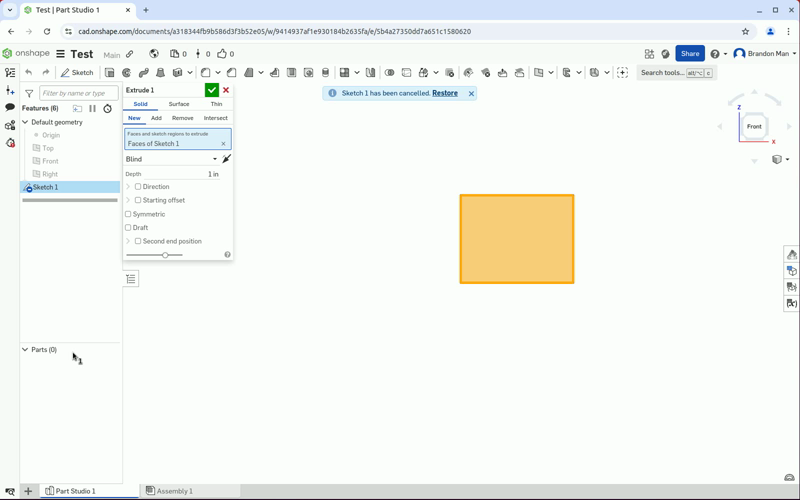
mouse_move(143, 106)
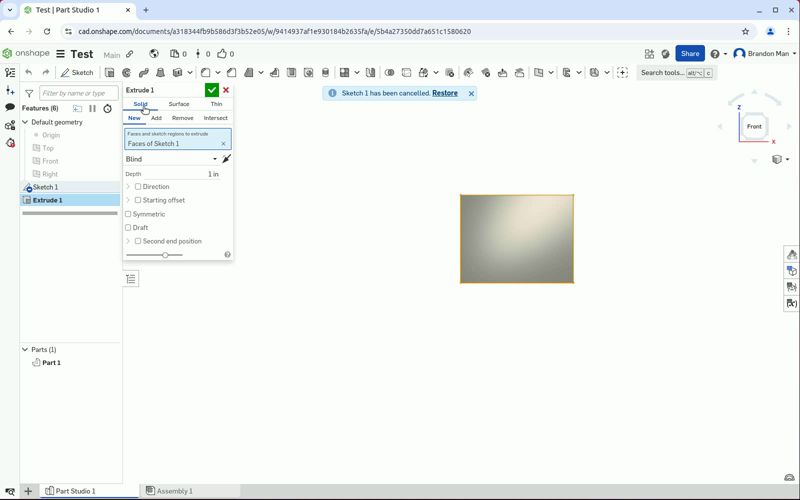
click(143, 106)
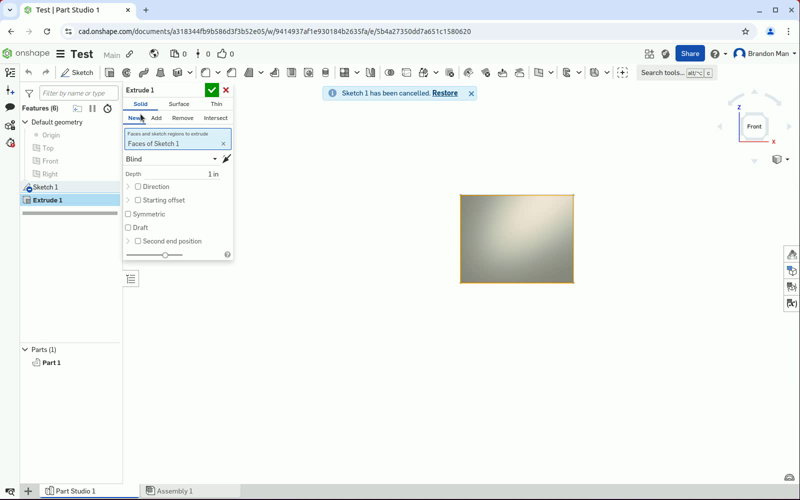
mouse_move(137, 120)
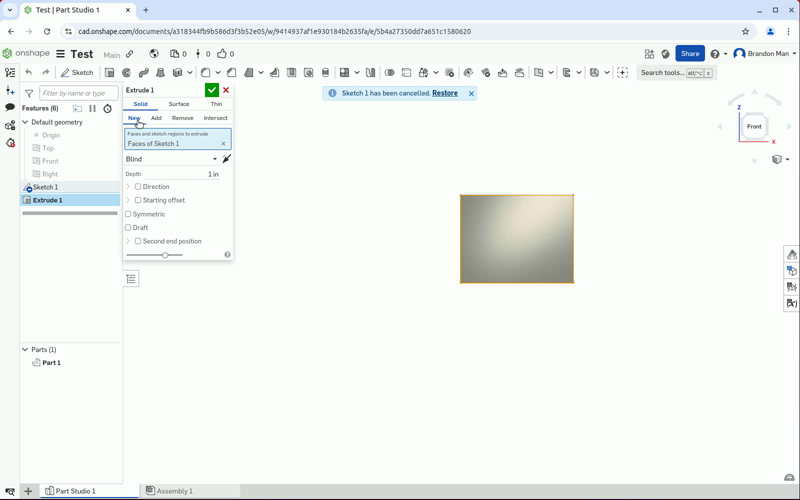
click(137, 120)
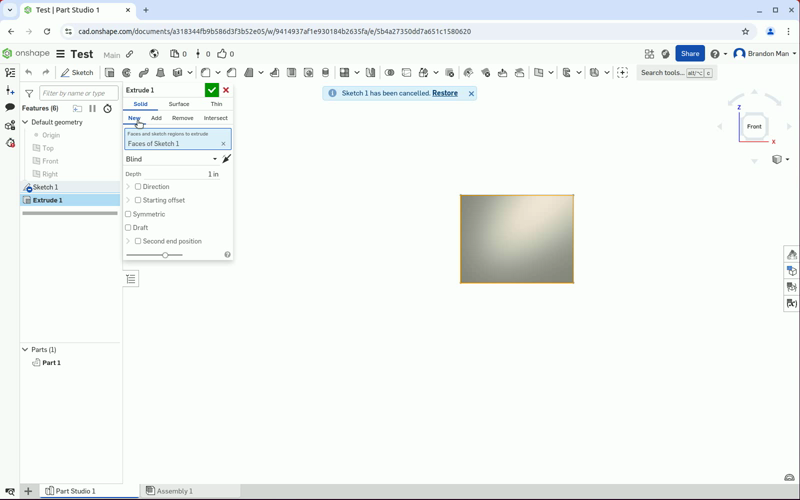
key(tab, 4)
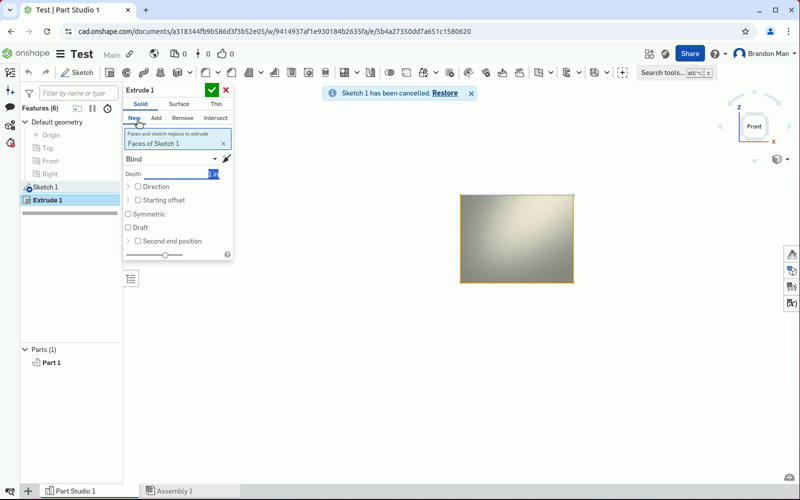
text(10.351)
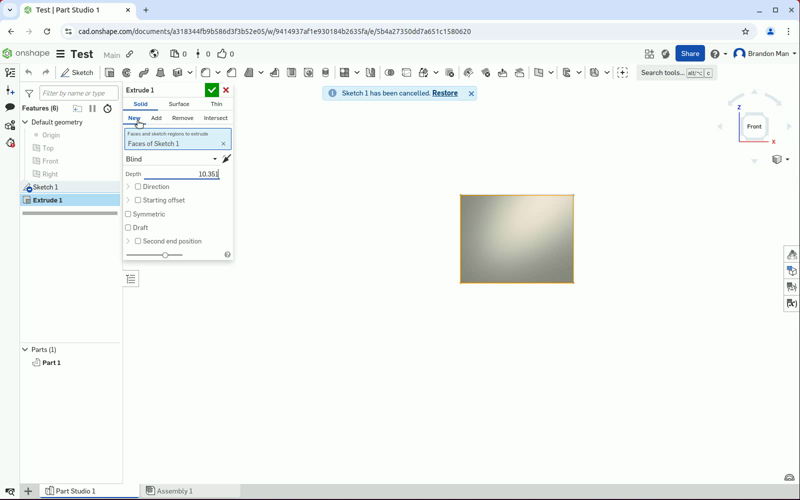
key(enter)
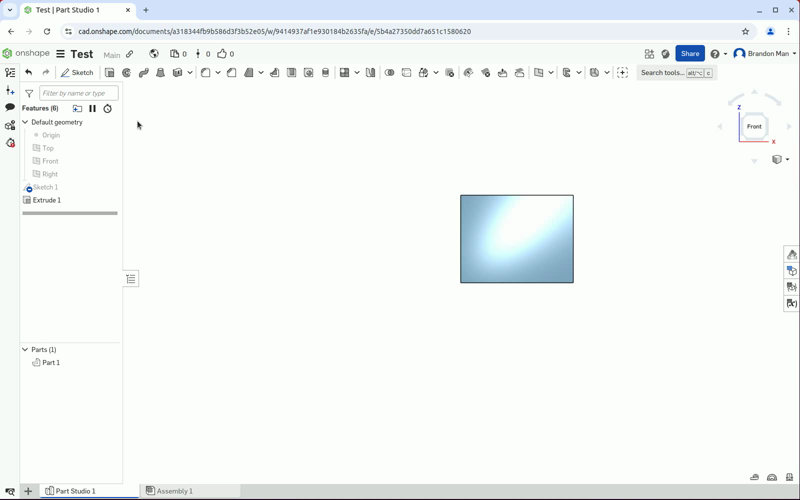
key(shift+h)
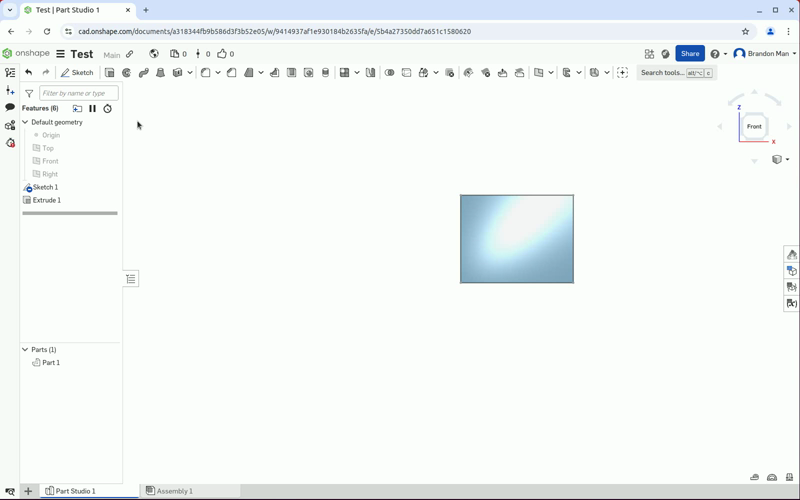
key(shift+h)
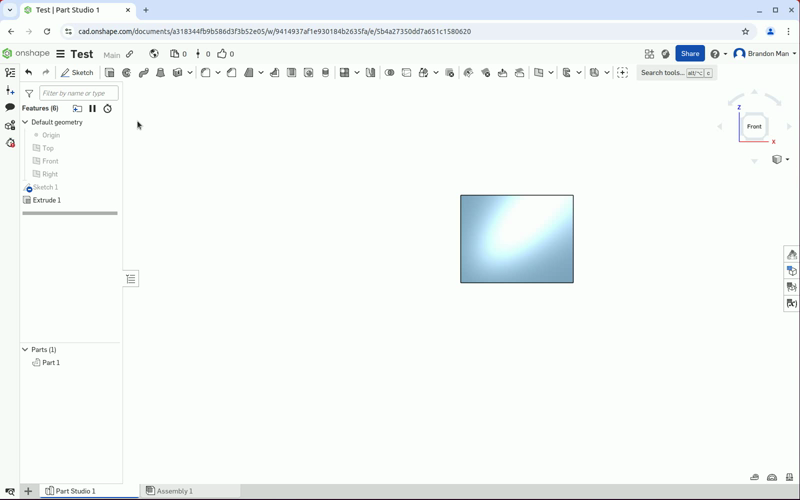
mouse_move(73, 189)
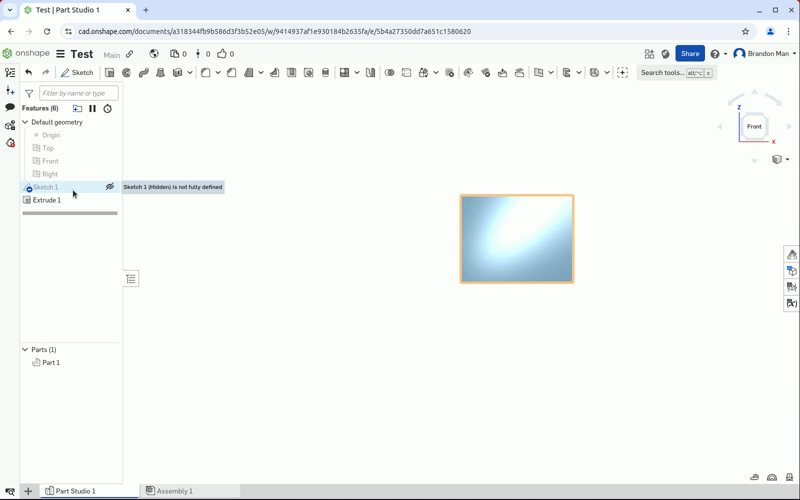
click(73, 189)
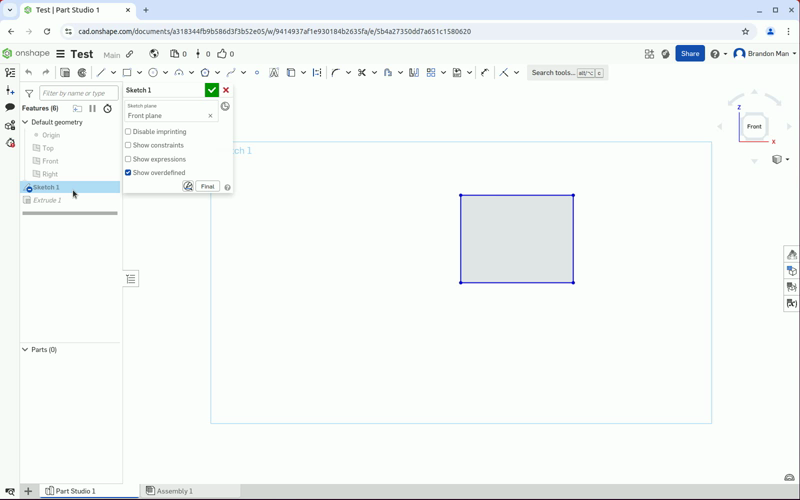
mouse_move(229, 92)
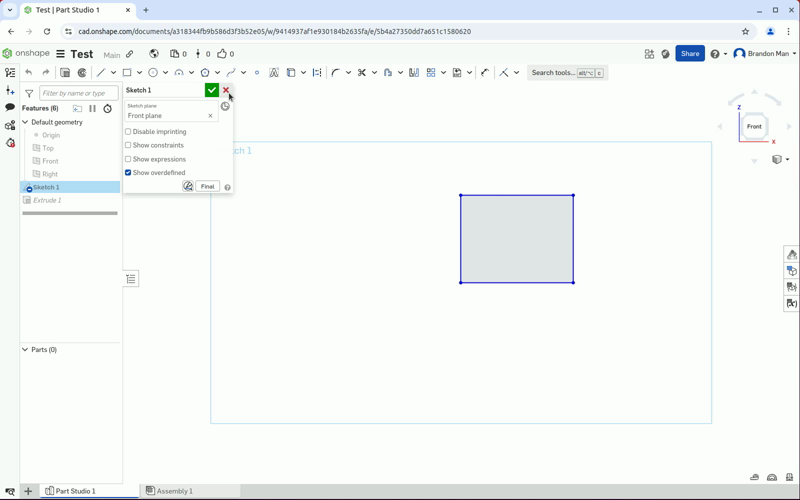
click(229, 92)
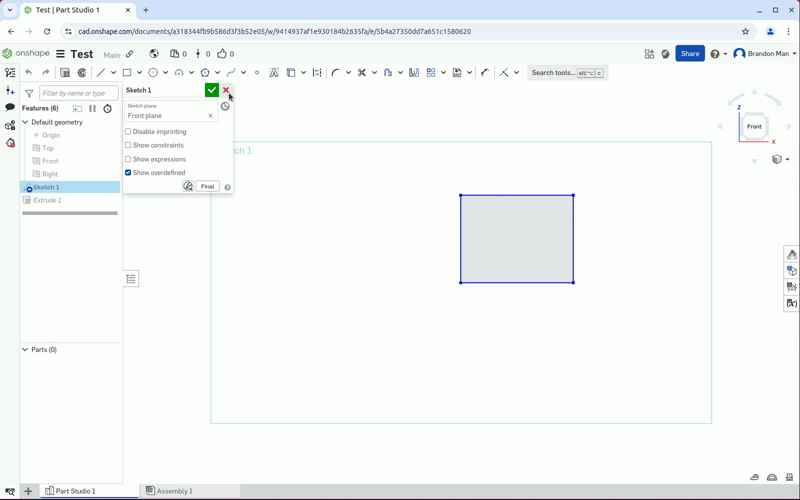
key(shift+s)
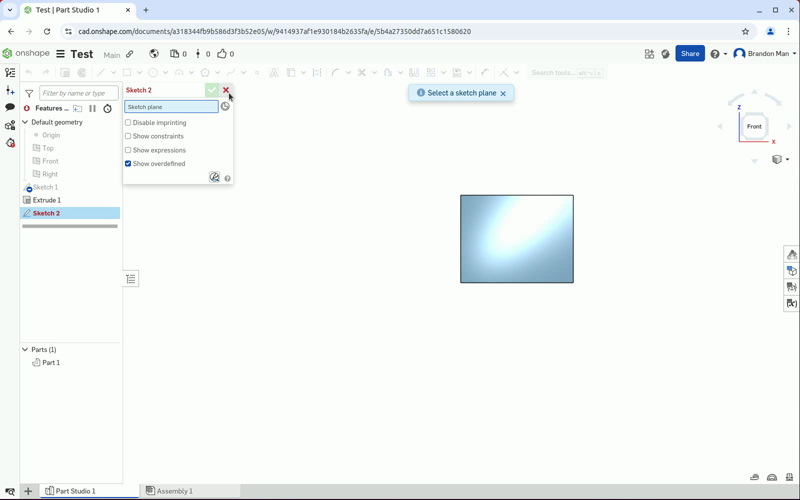
mouse_move(73, 163)
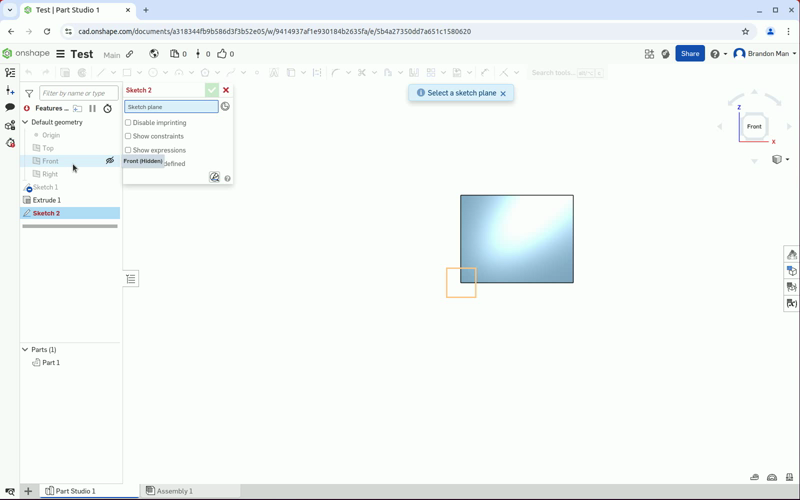
click(73, 163)
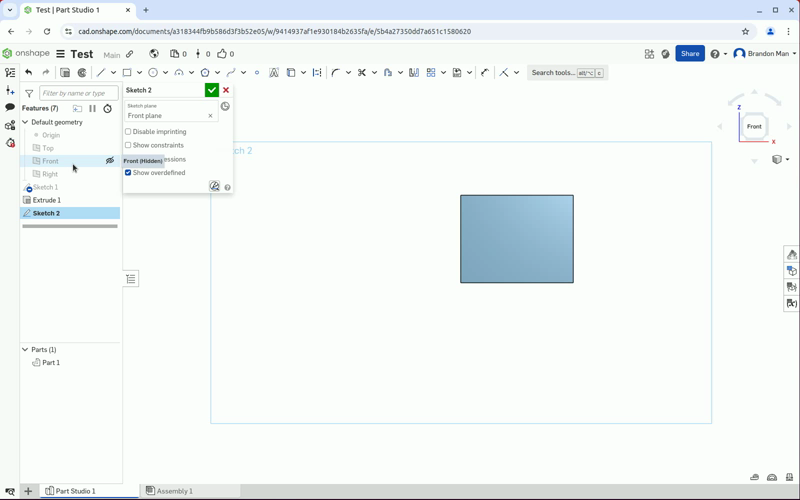
mouse_move(73, 352)
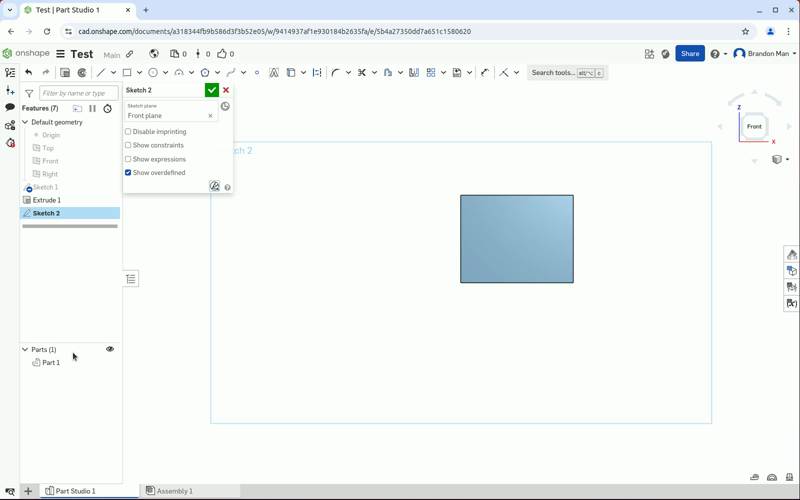
key(y)
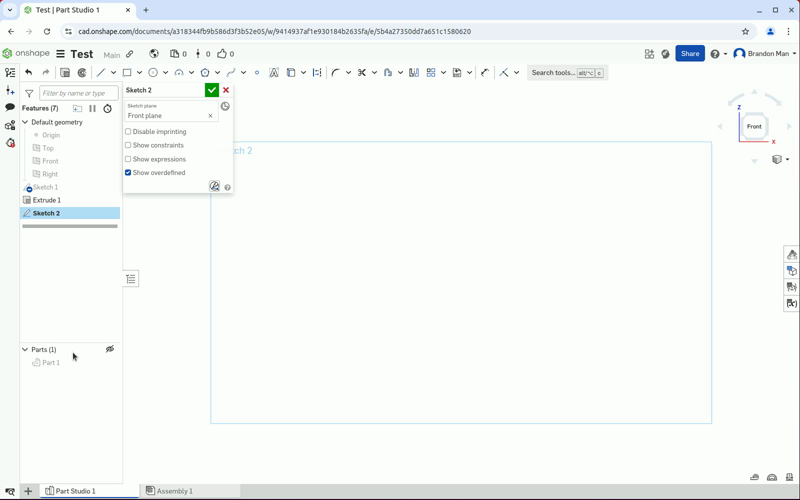
key(l)
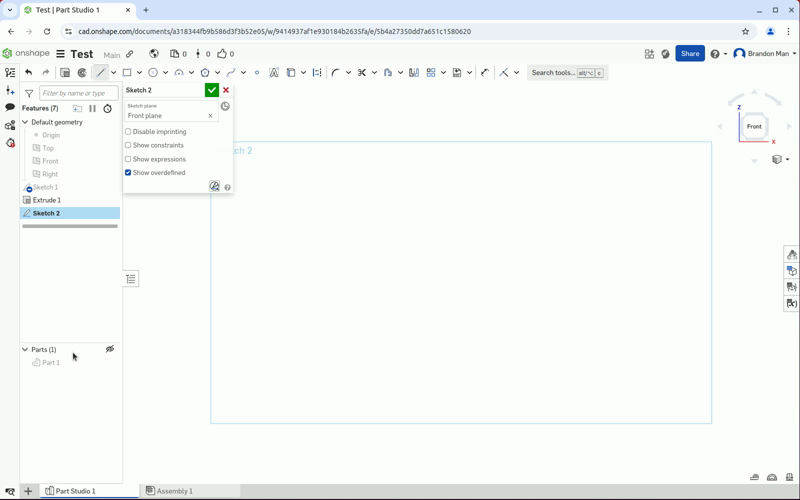
key_down(shift)
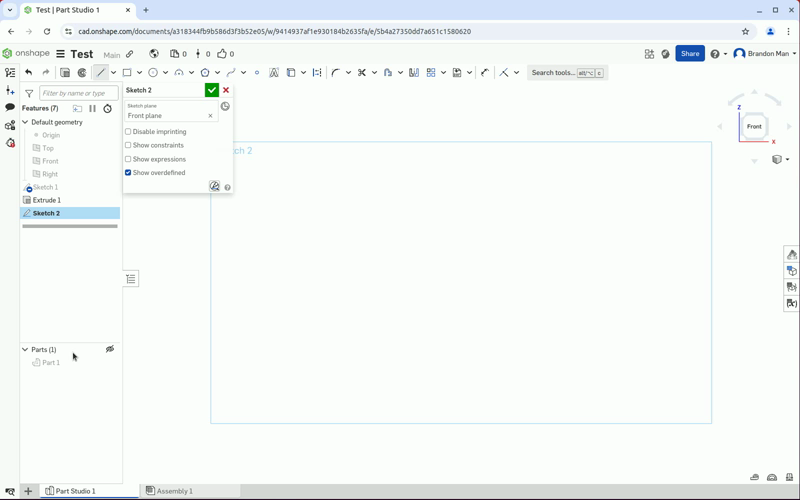
mouse_move(498, 195)
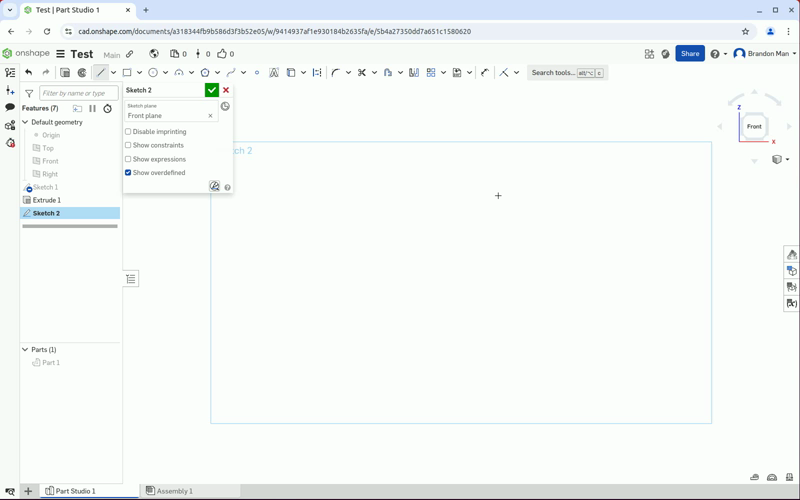
click(498, 195)
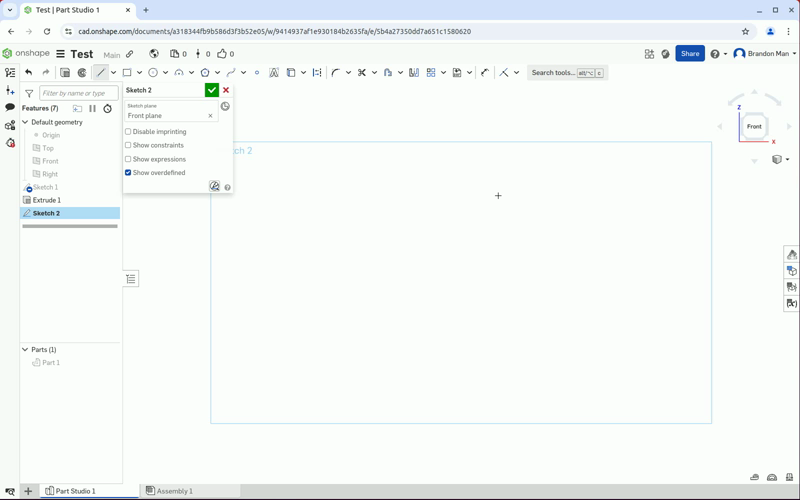
key_up(shift)
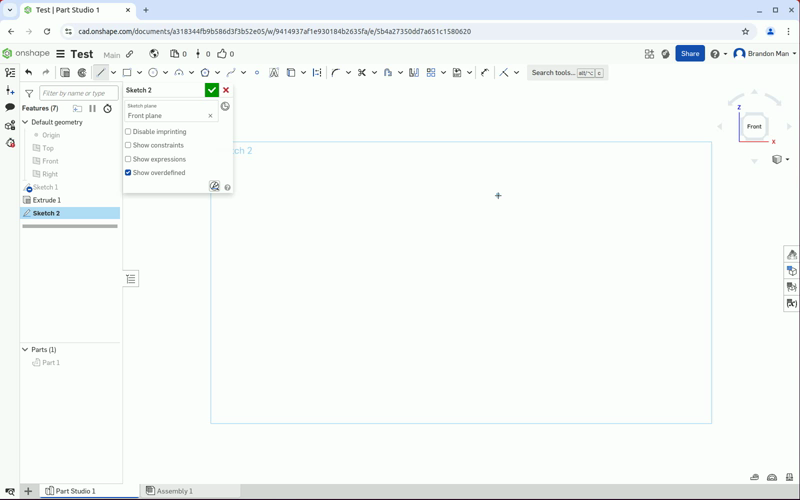
key_down(shift)
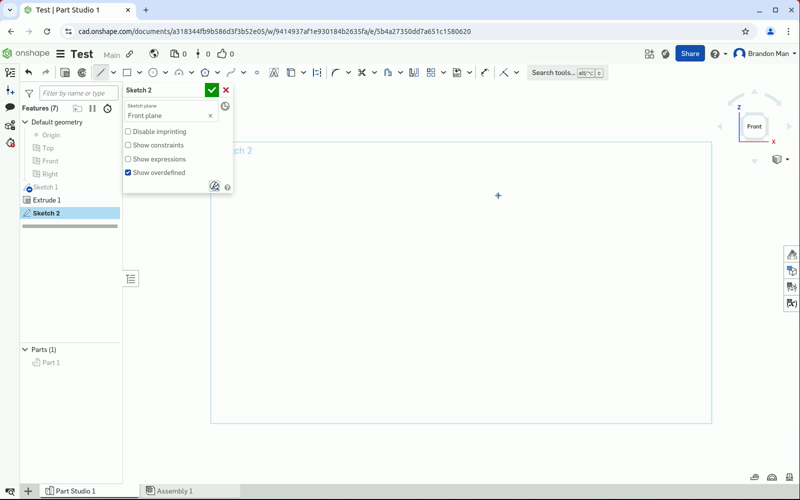
mouse_move(548, 283)
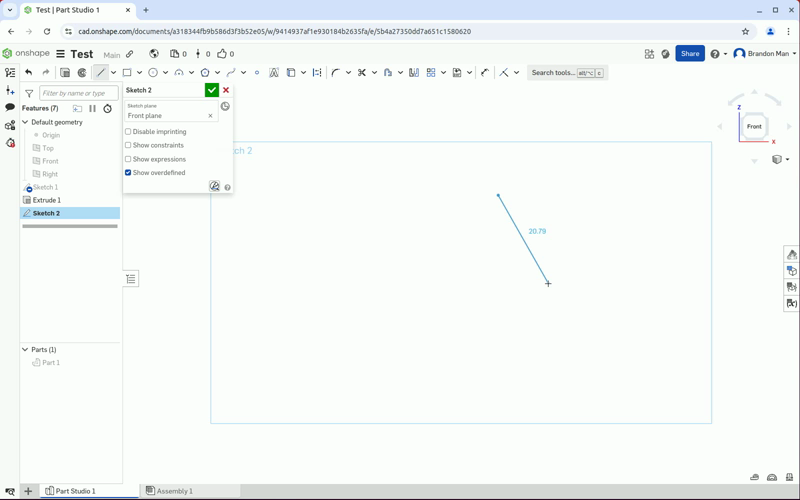
click(548, 283)
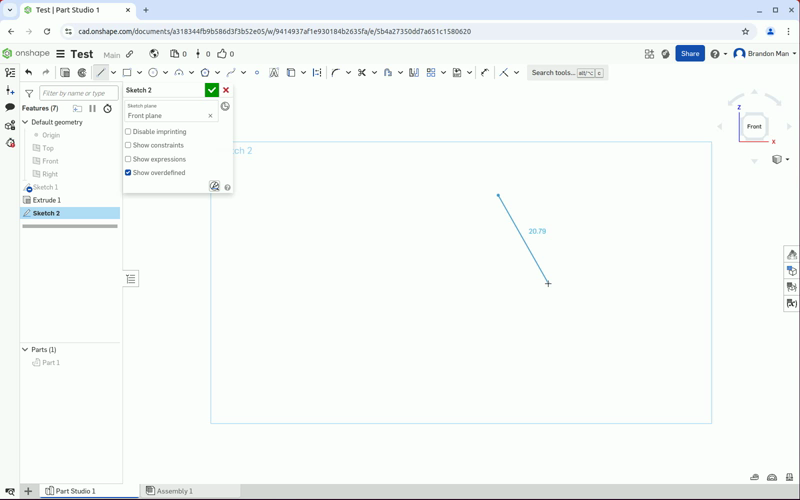
key_up(shift)
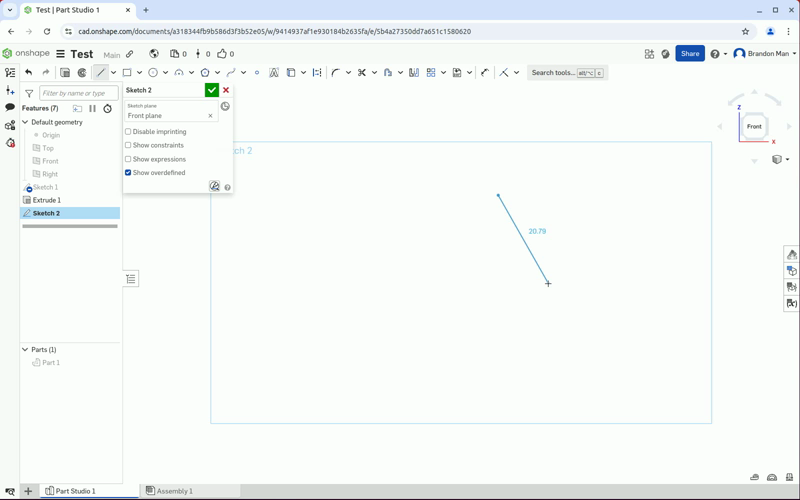
key_down(shift)
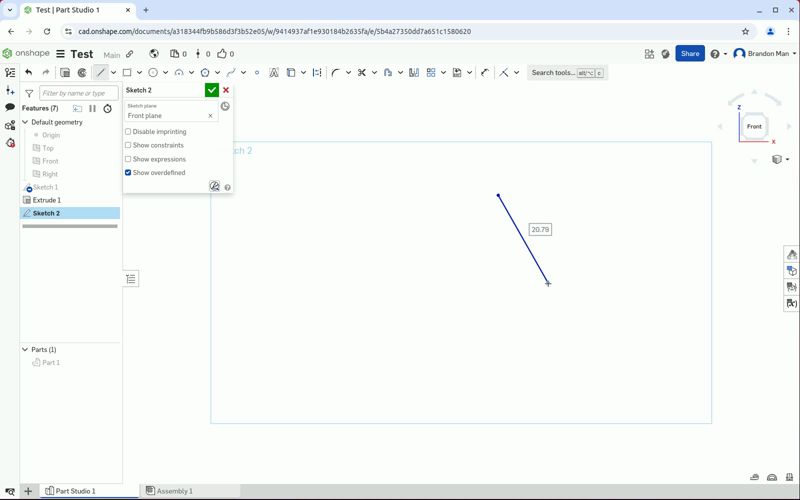
mouse_move(578, 283)
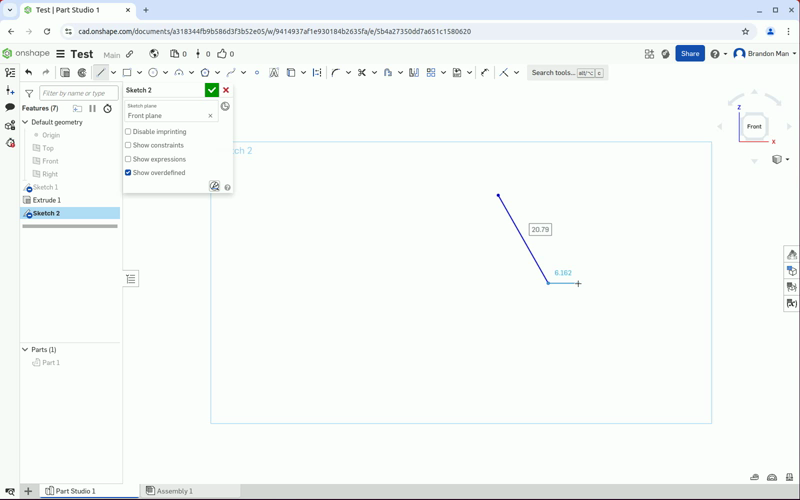
mouse_move(573, 283)
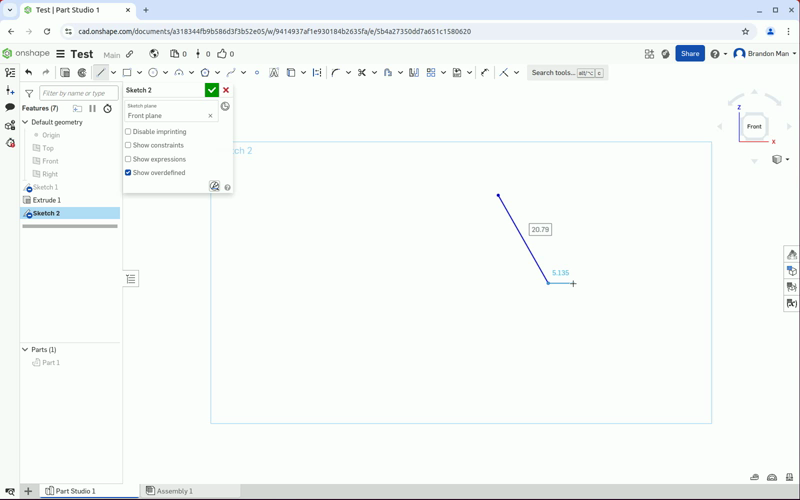
click(573, 283)
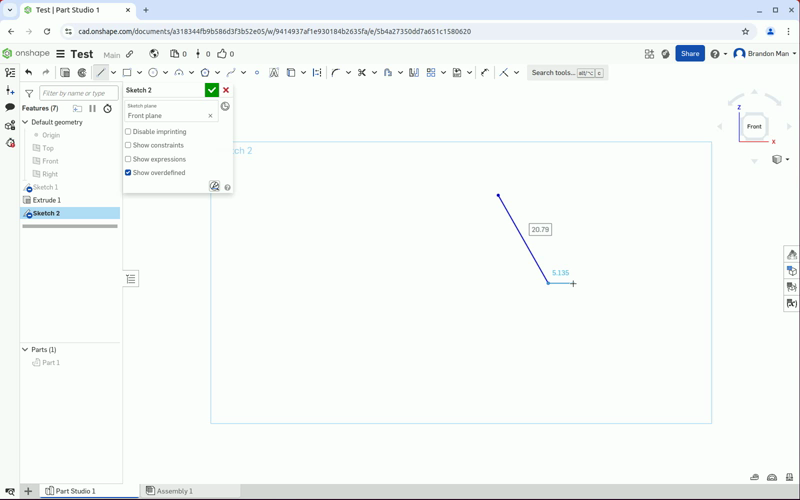
key_up(shift)
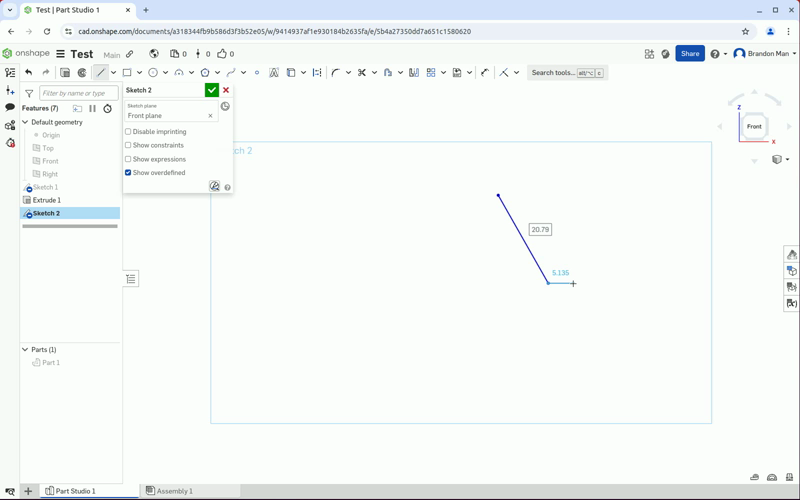
key_down(shift)
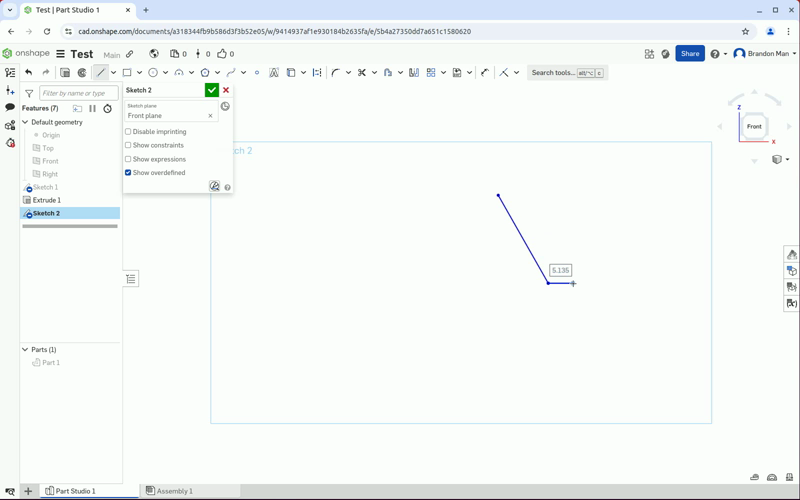
mouse_move(573, 195)
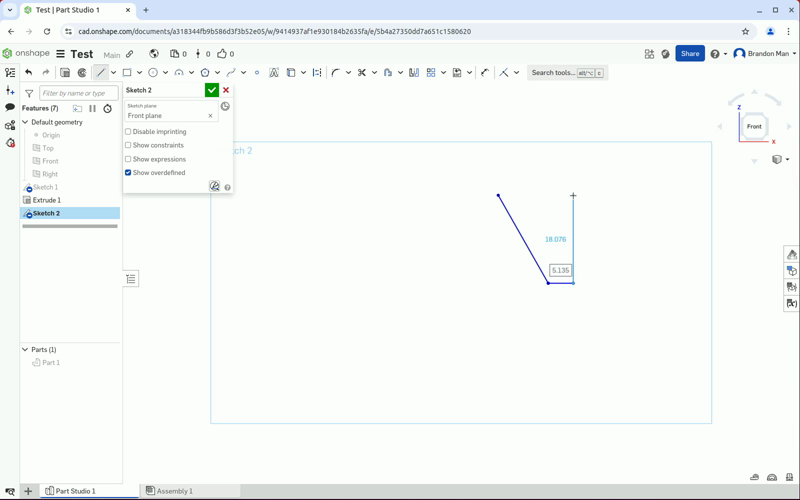
click(573, 195)
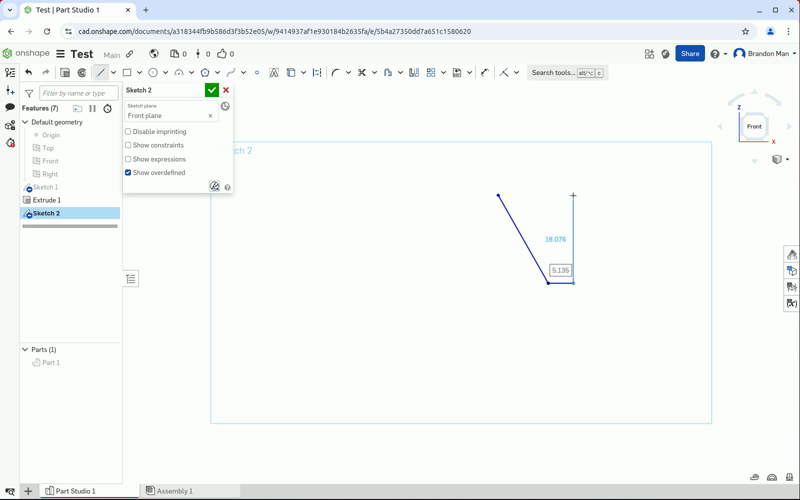
key_up(shift)
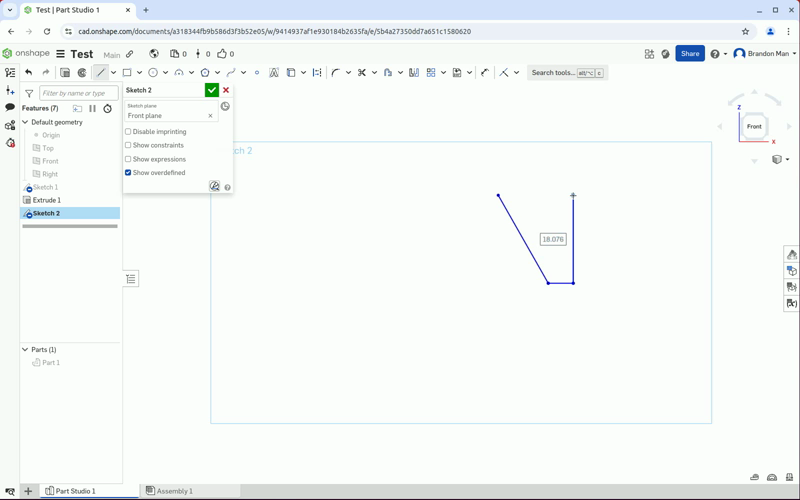
key_down(shift)
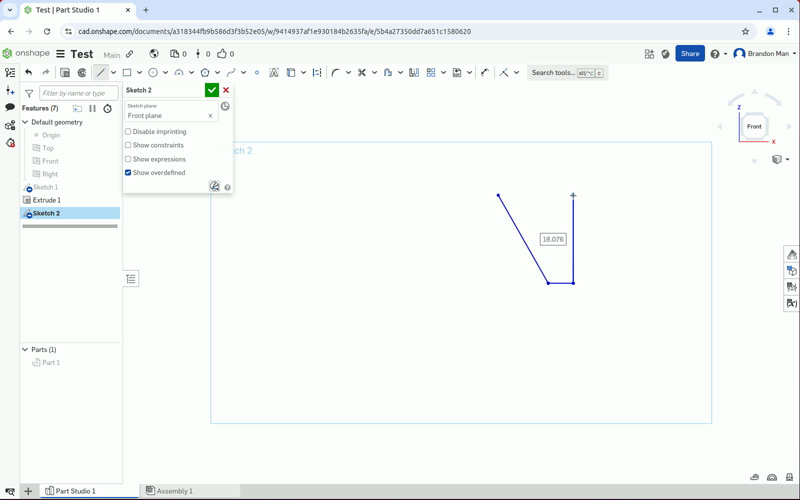
mouse_move(498, 195)
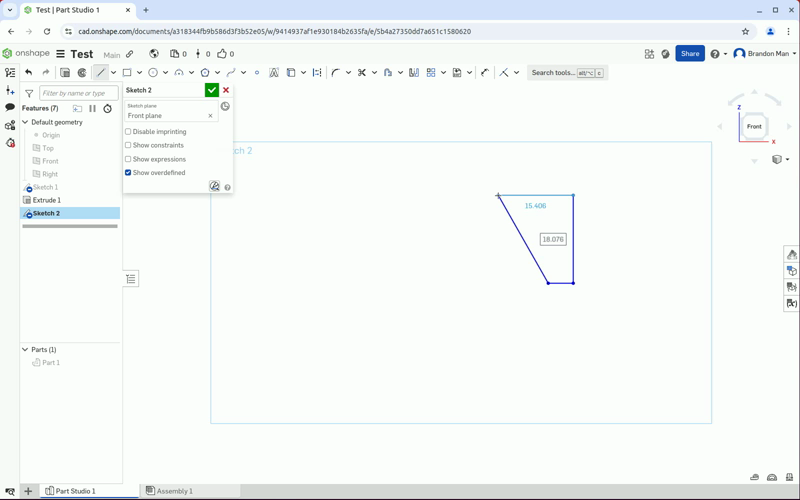
key_up(shift)
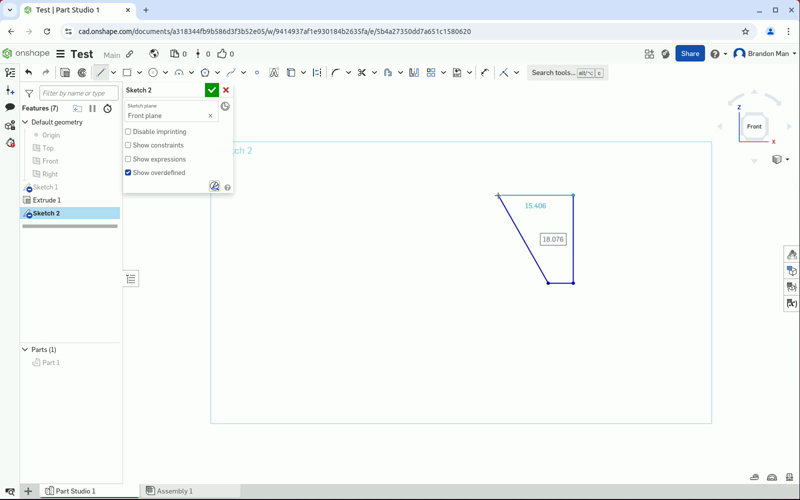
click(498, 195)
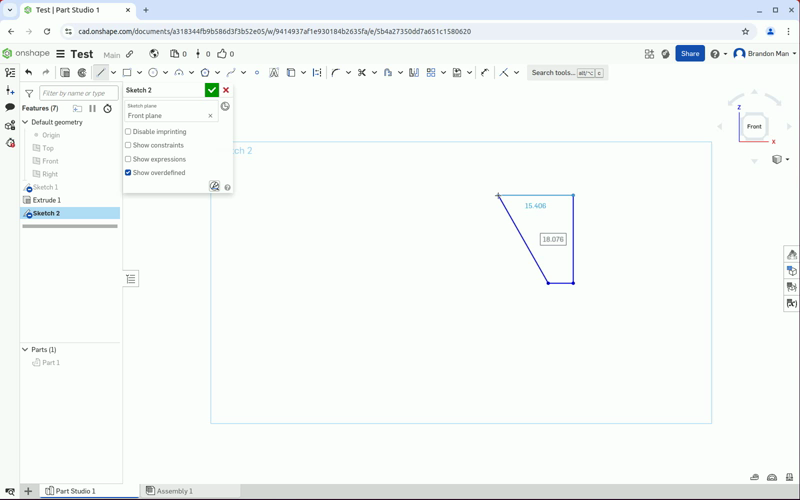
key(esc)
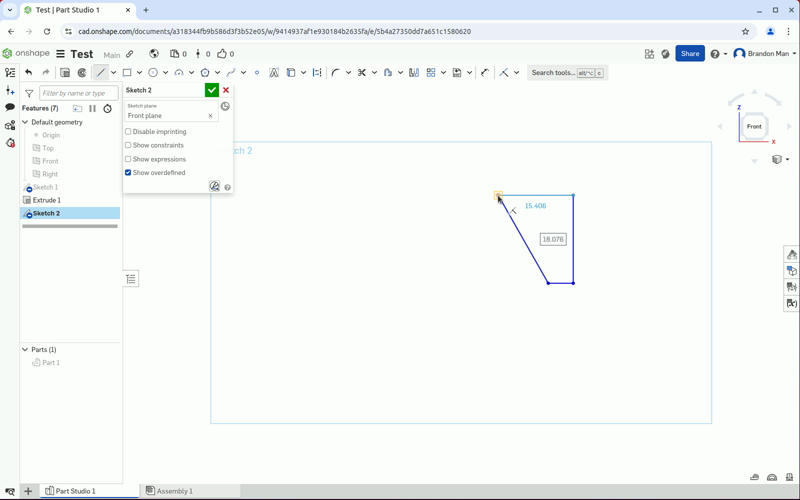
mouse_move(533, 247)
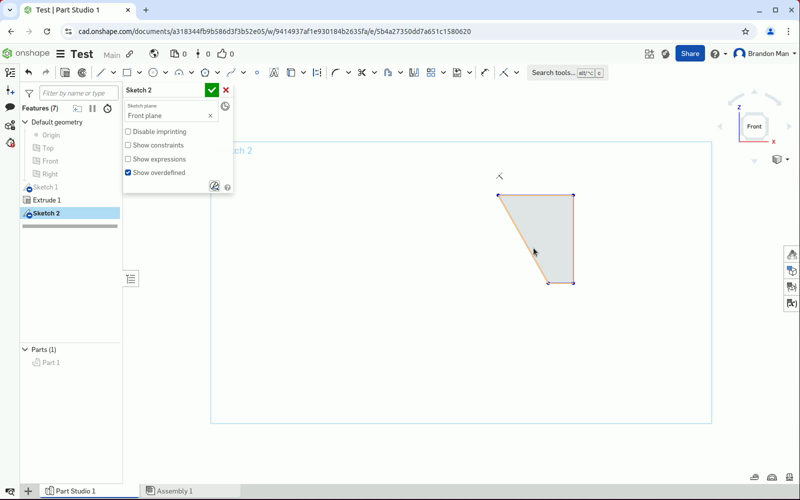
click(533, 247)
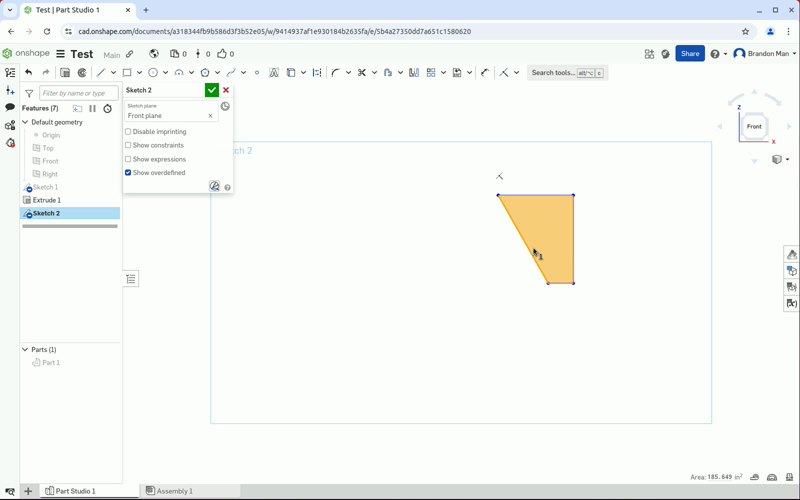
mouse_move(73, 352)
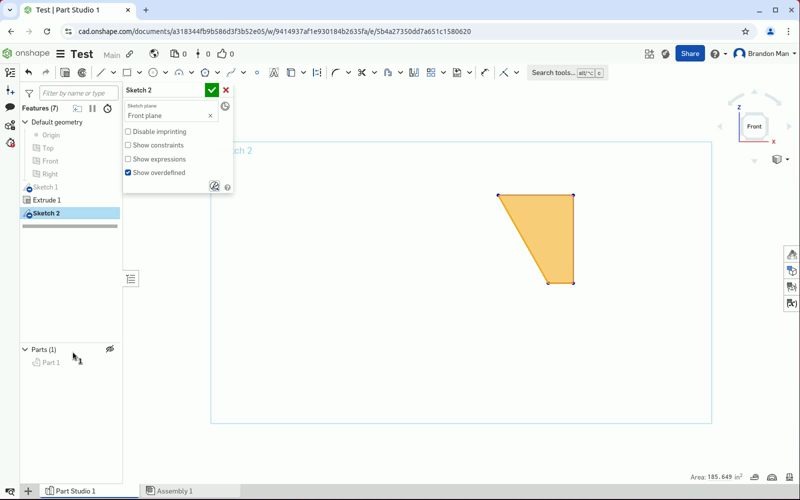
key(shift+y)
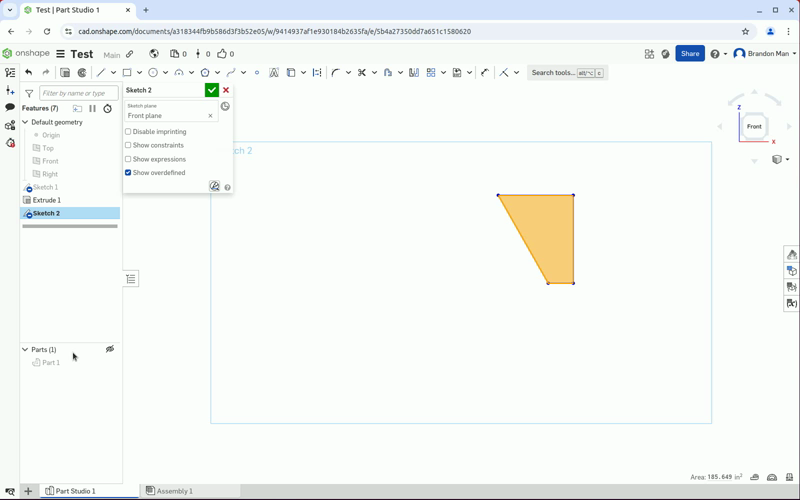
key(shift+e)
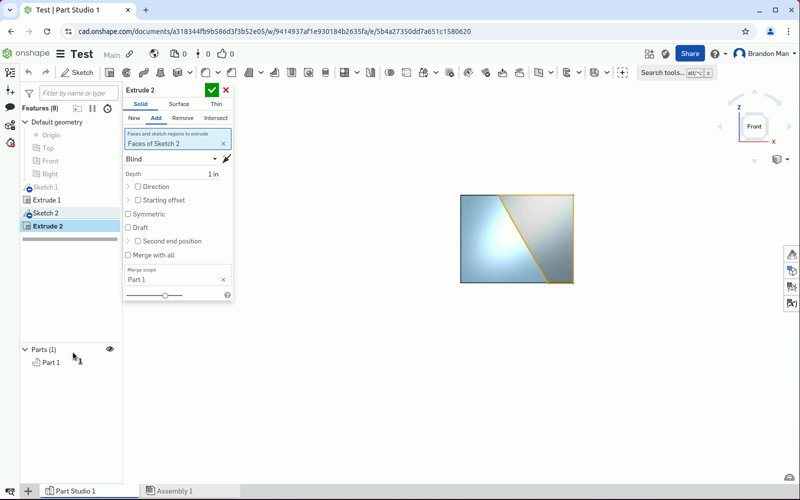
mouse_move(143, 106)
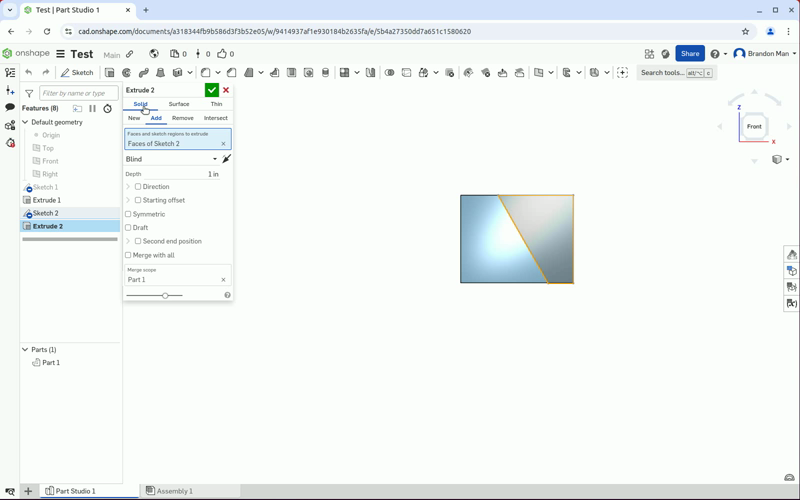
click(143, 106)
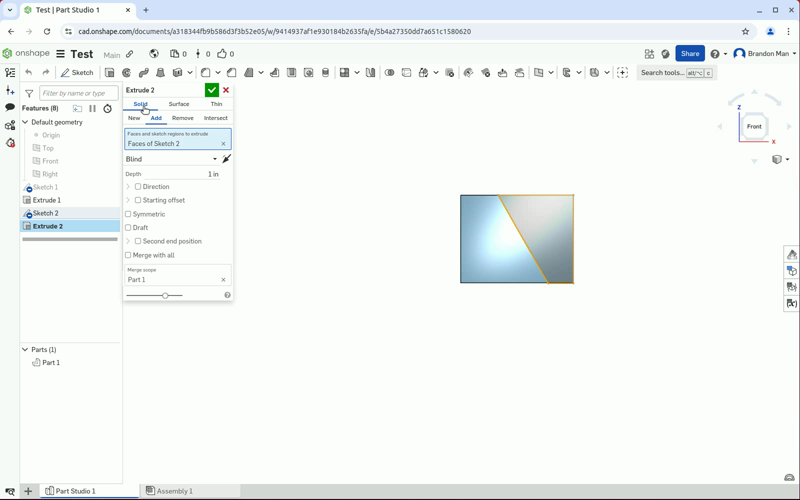
mouse_move(186, 120)
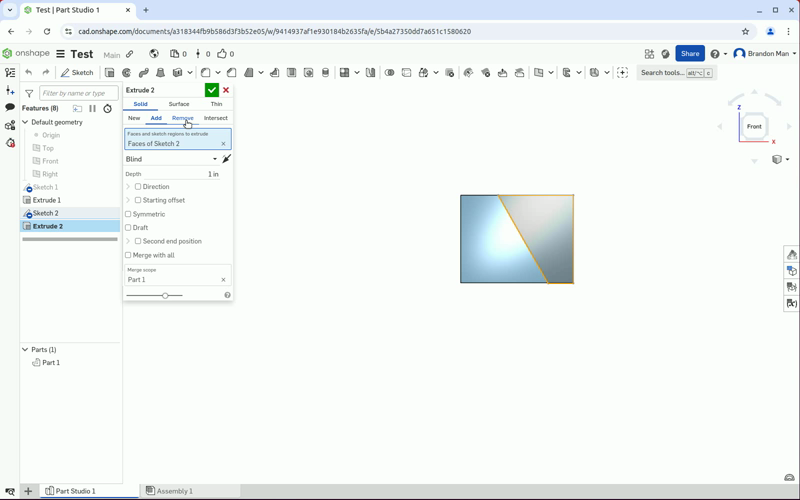
click(186, 120)
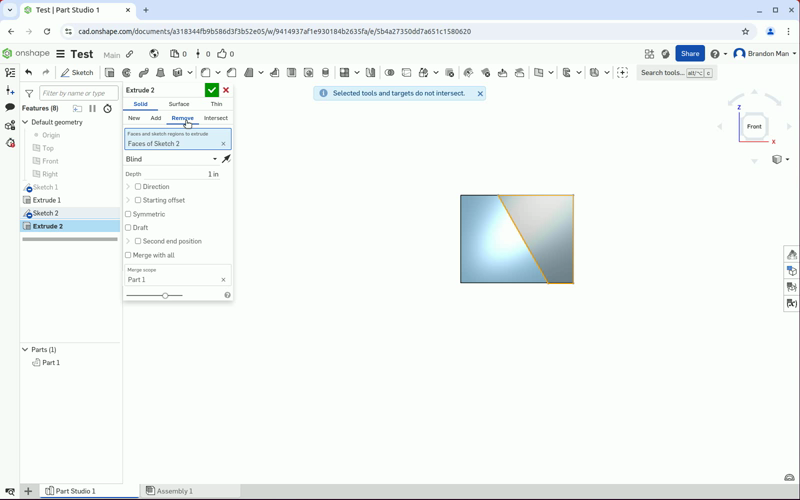
key(tab, 4)
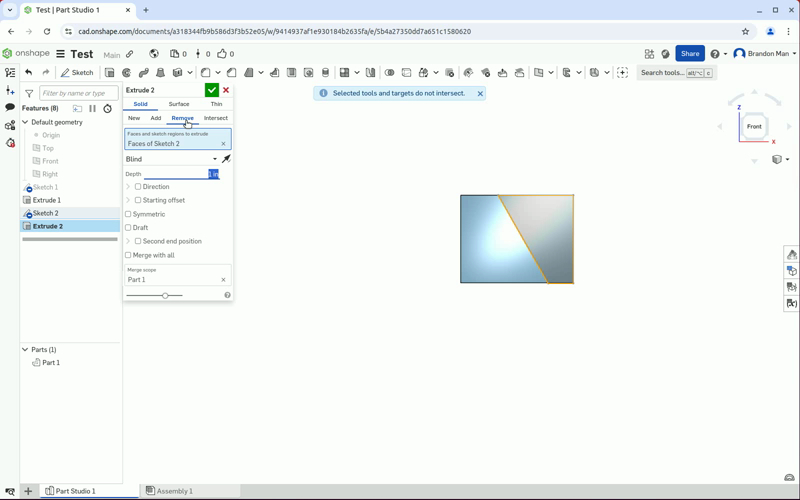
text(-5.055)
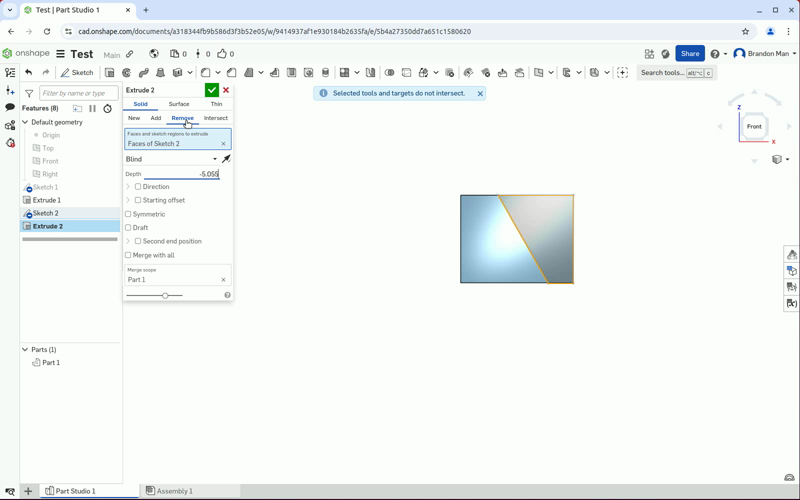
key(tab, 6)
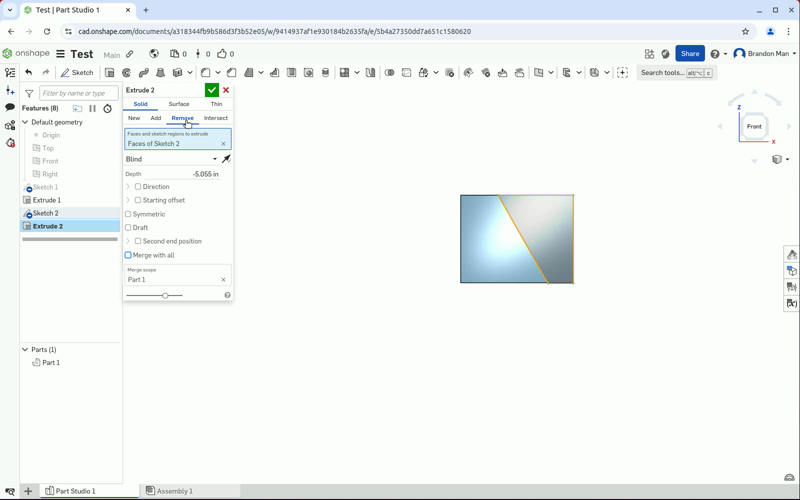
key(space)
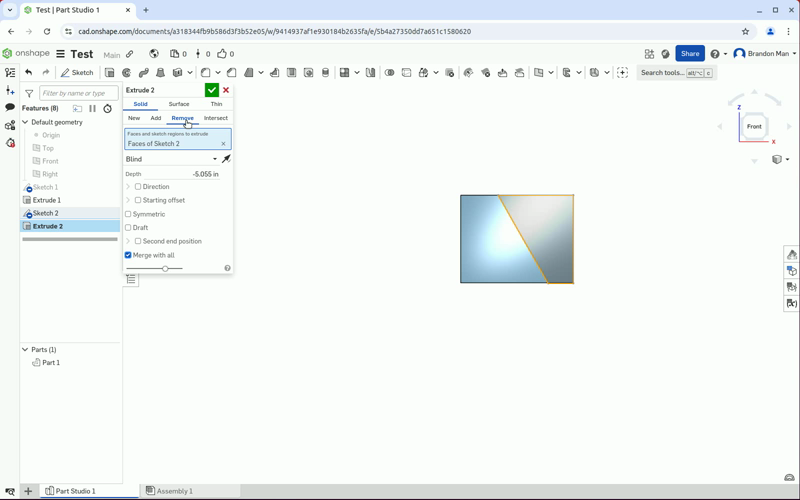
key(enter)
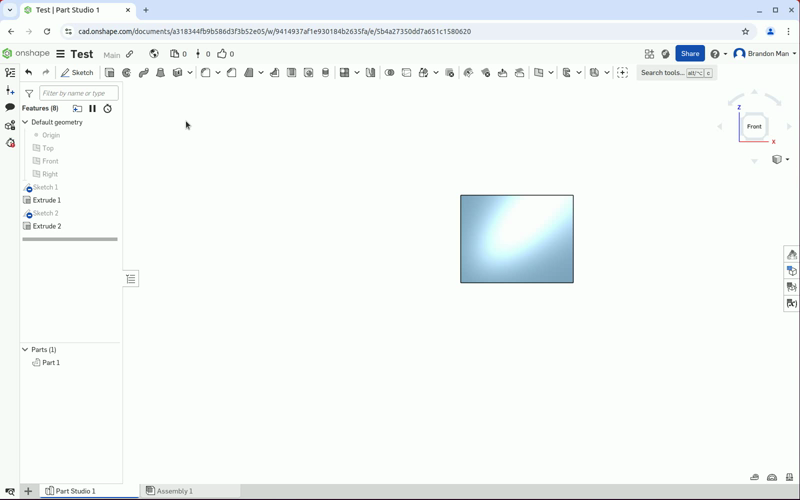
key(shift+h)
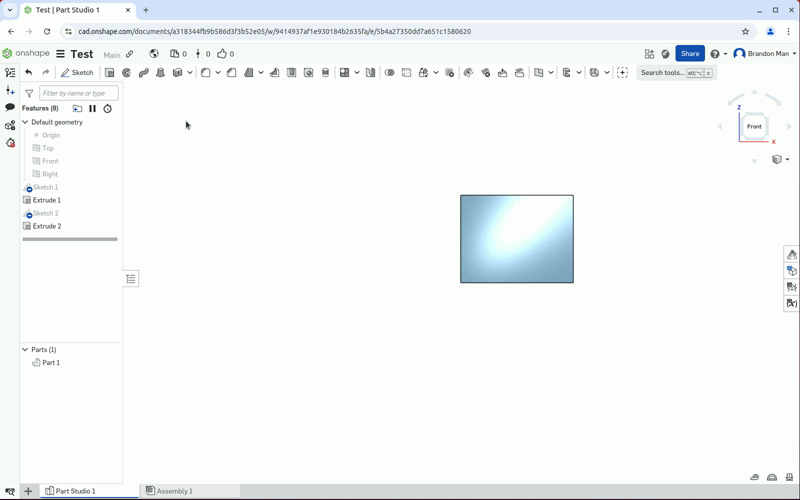
key(shift+h)
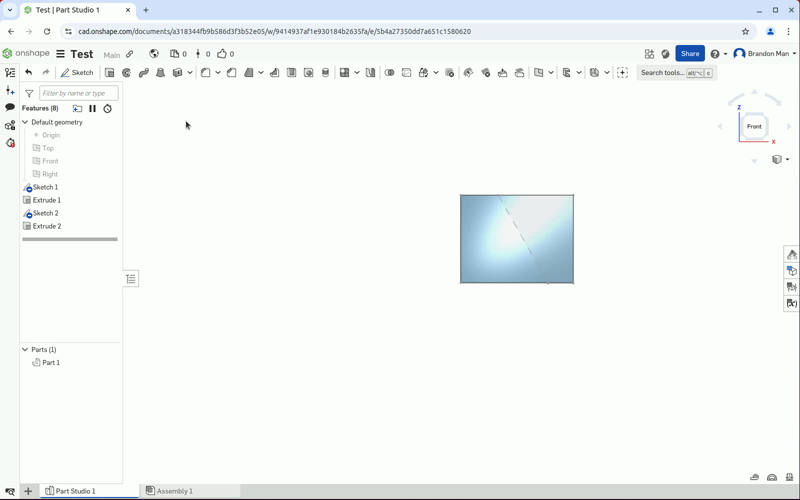
key(shift+7)
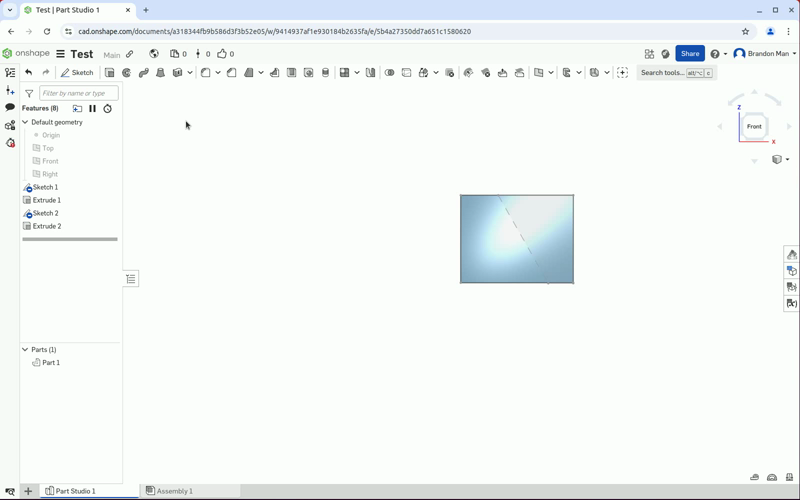
key(left, 2)
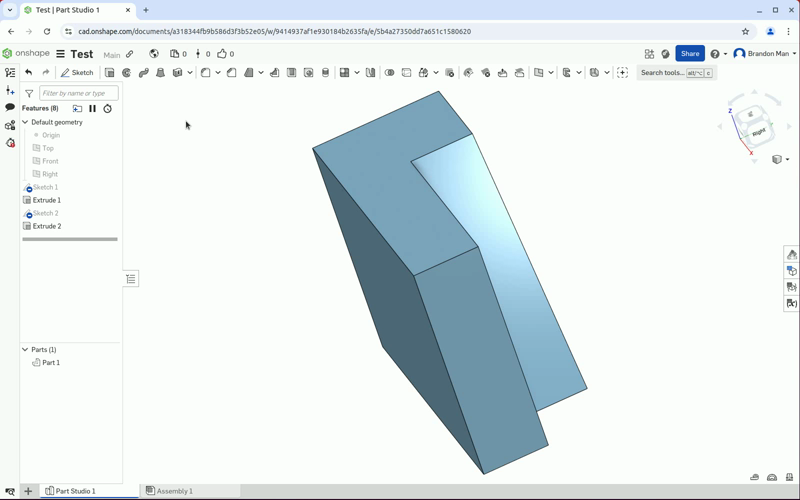
key(down, 2)
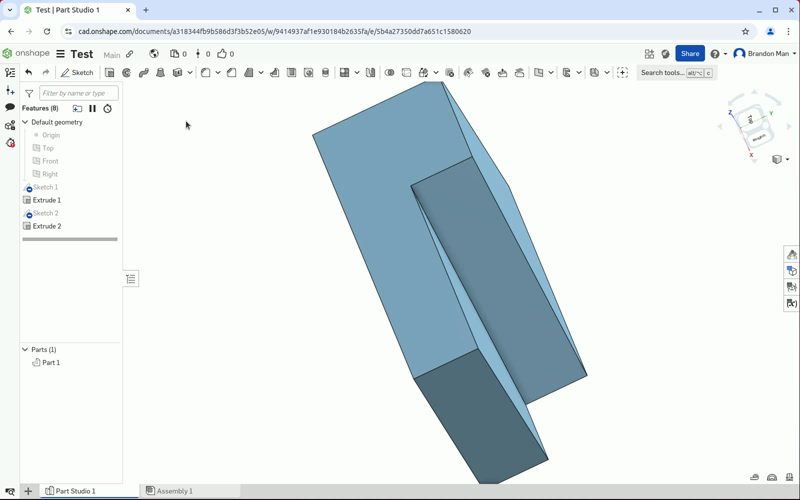
key(up, 2)
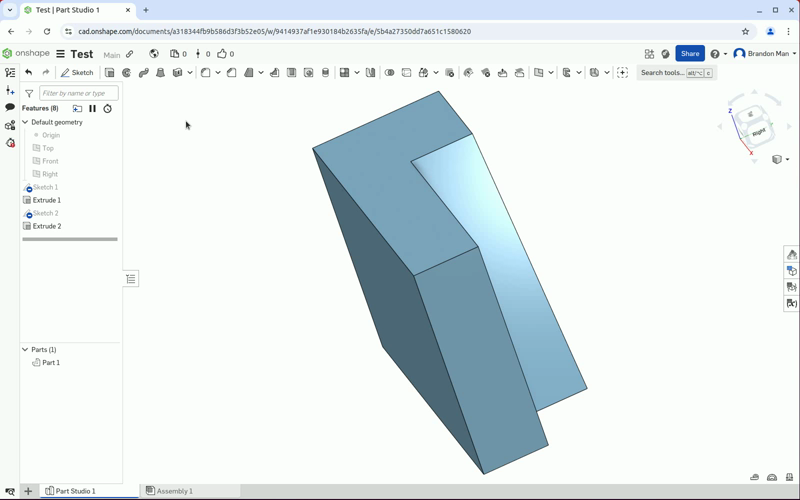
key(right, 2)
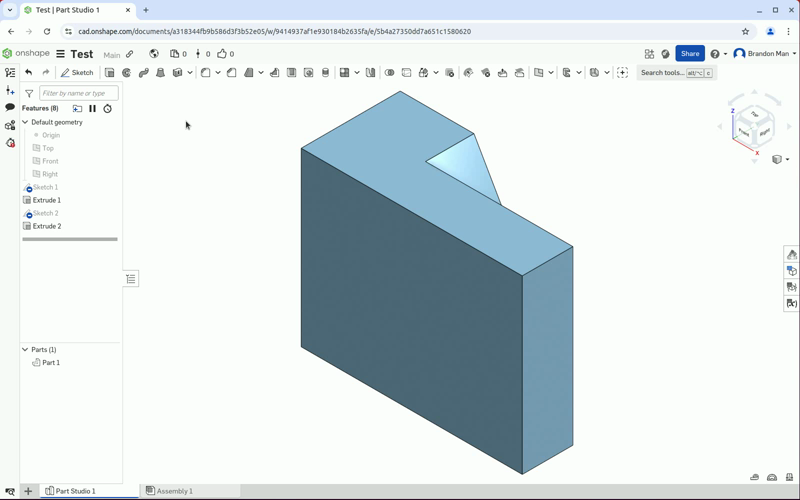
mouse_move(73, 189)
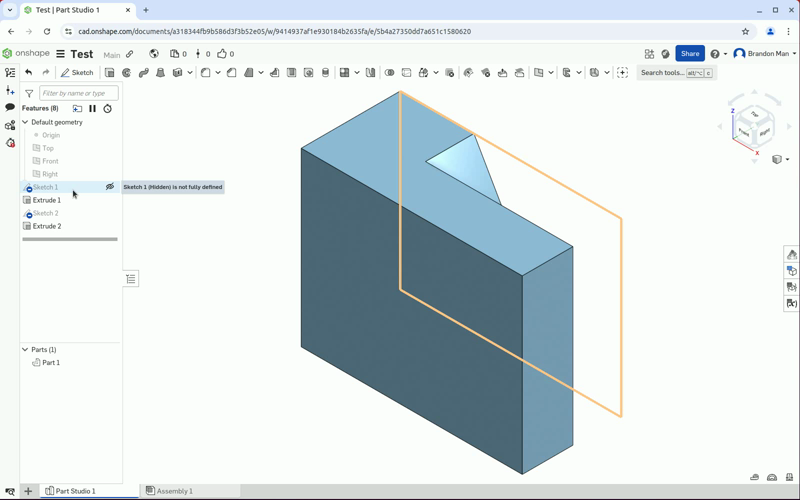
click(73, 189)